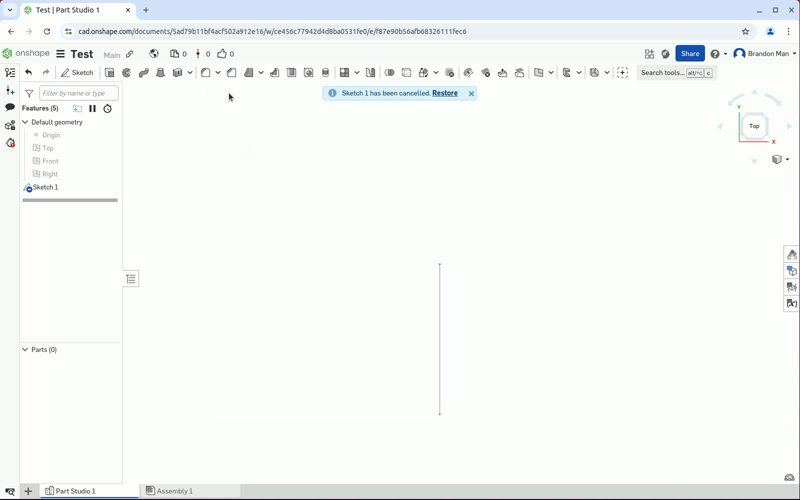
key(shift+h)
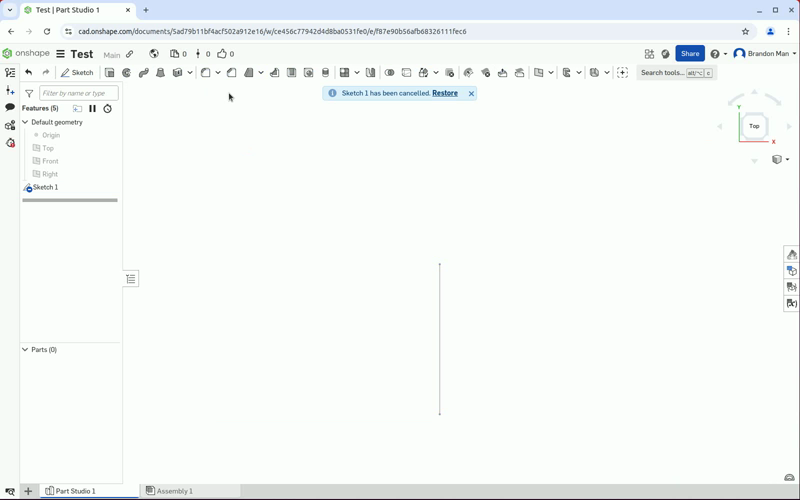
key(shift+s)
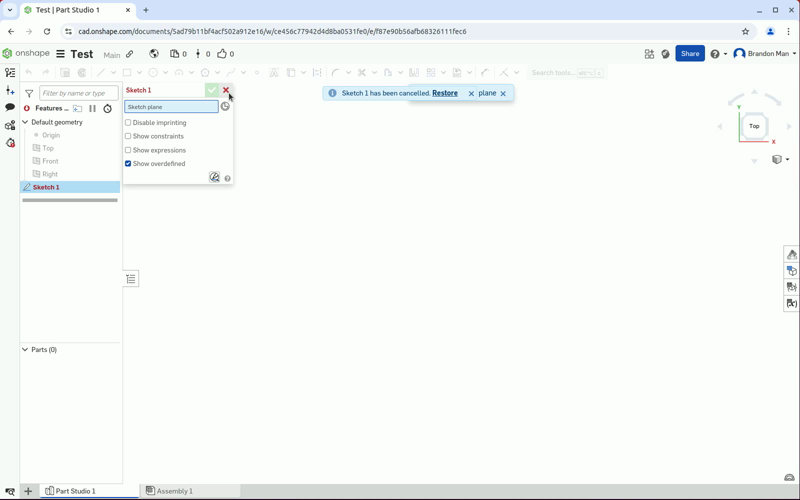
mouse_move(73, 150)
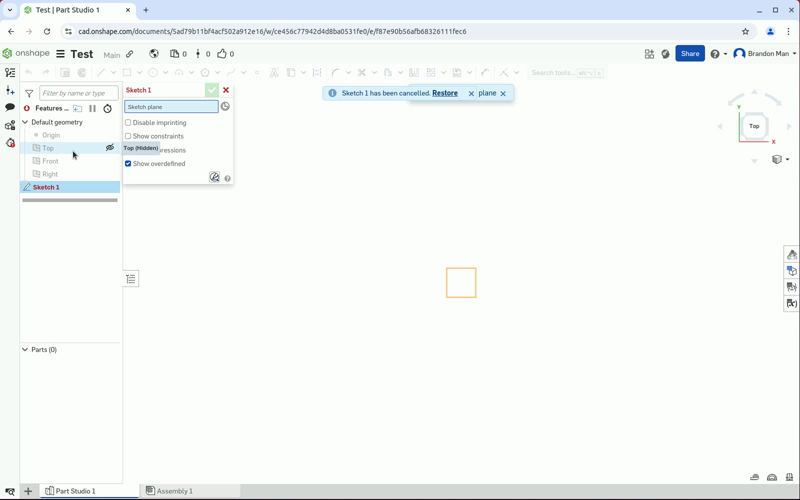
click(73, 150)
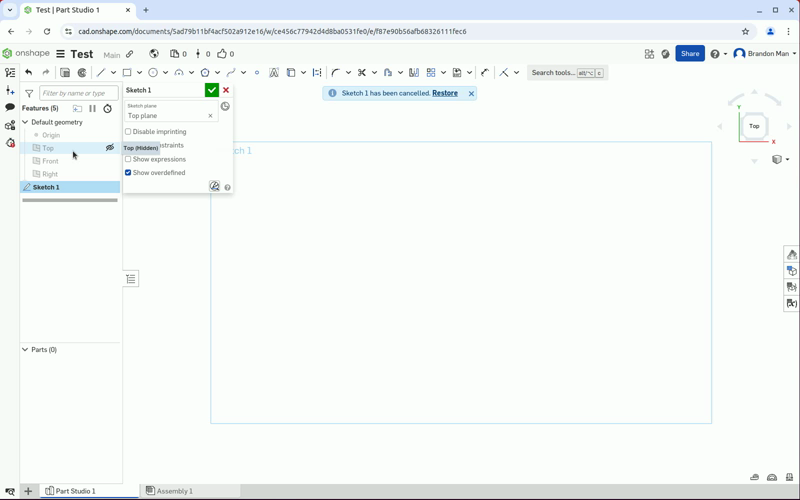
mouse_move(73, 352)
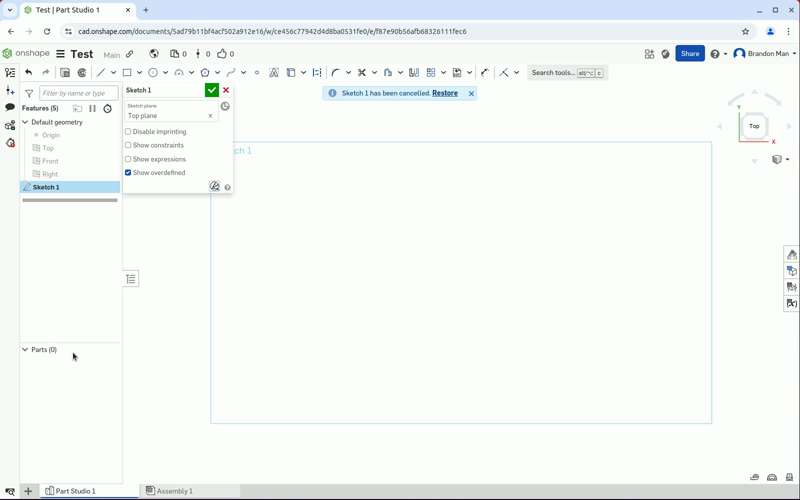
key(y)
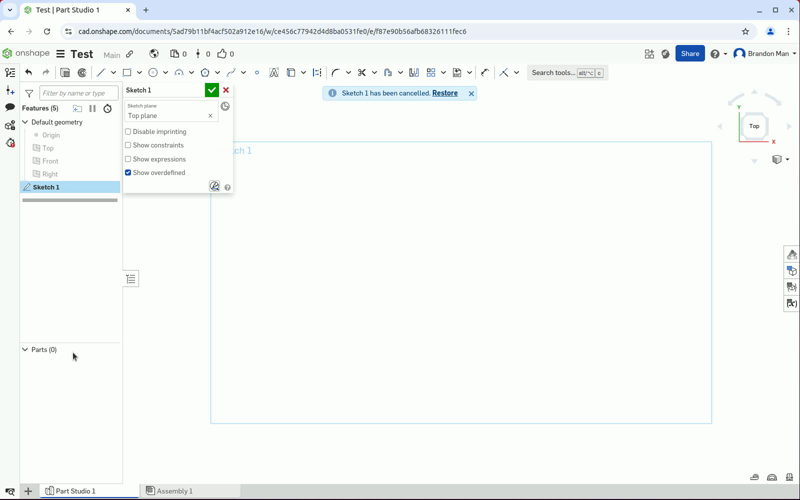
key(l)
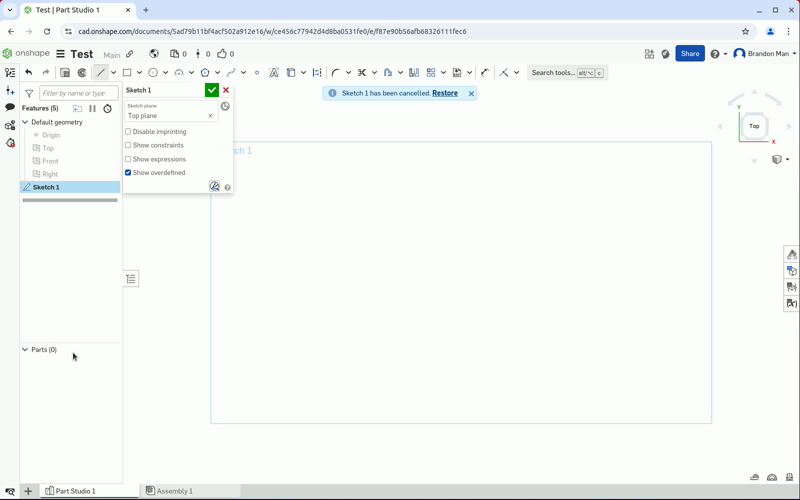
key_down(shift)
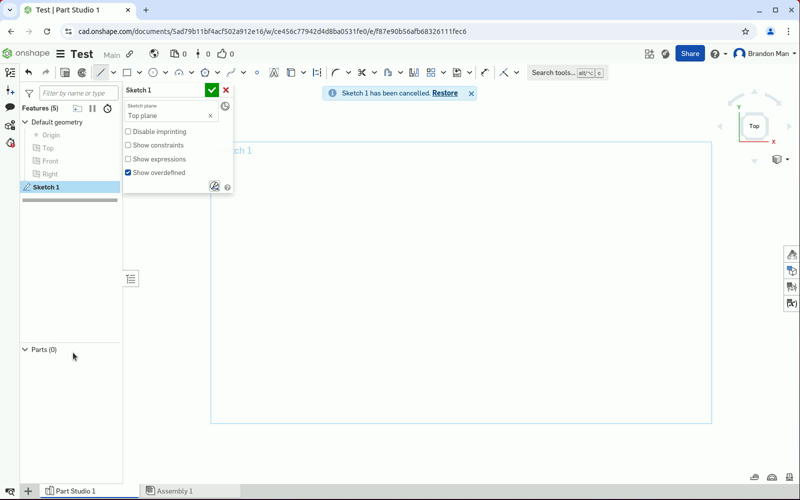
mouse_move(348, 354)
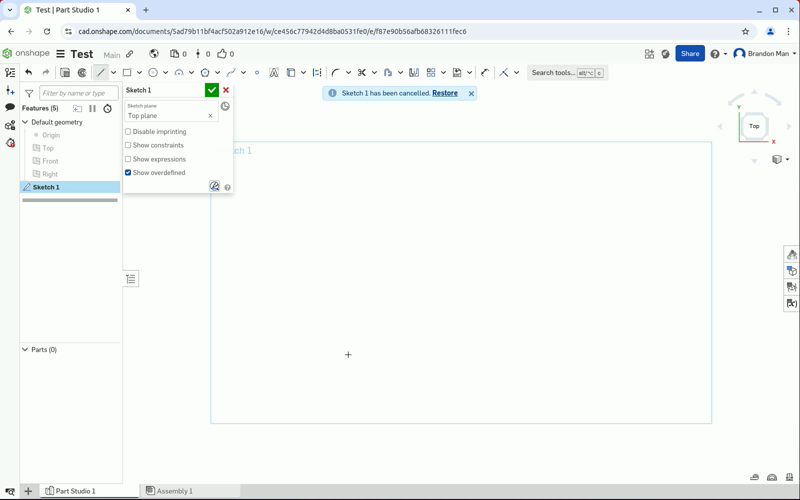
click(348, 354)
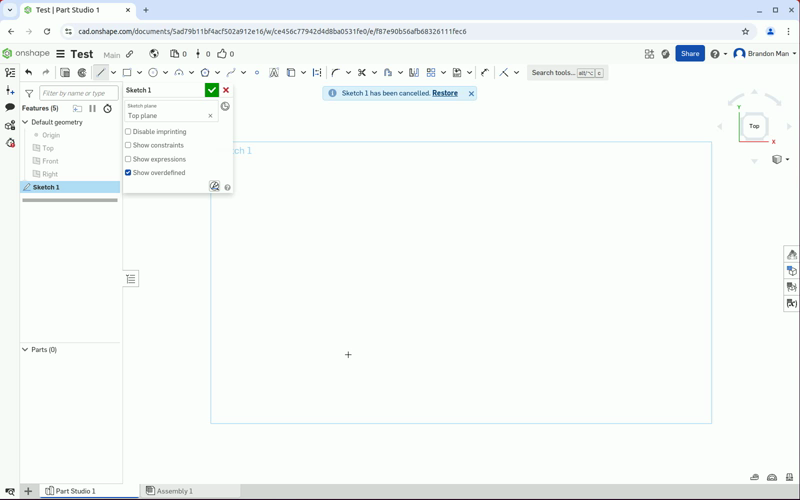
key_up(shift)
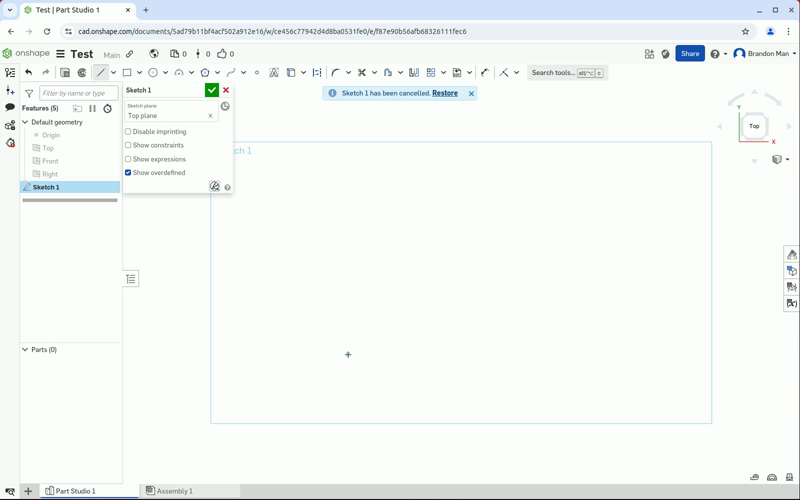
key_down(shift)
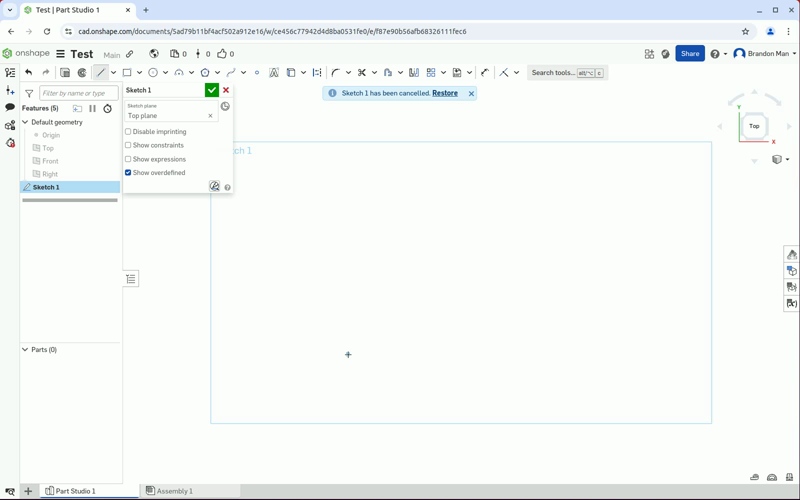
mouse_move(572, 354)
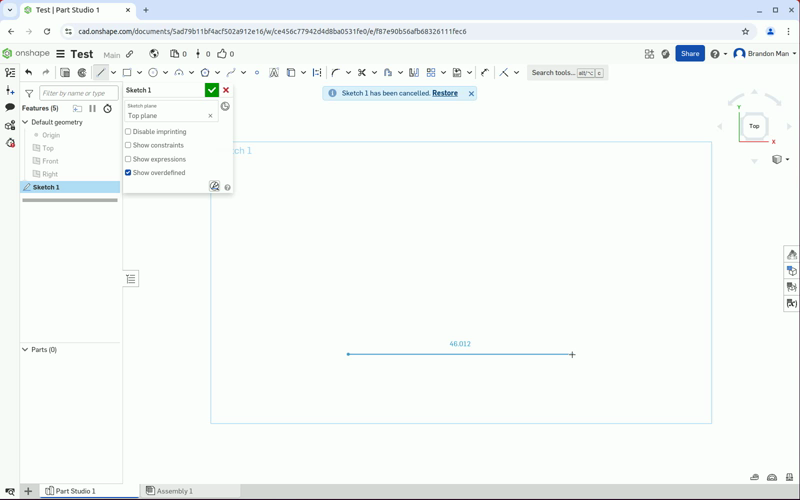
click(572, 354)
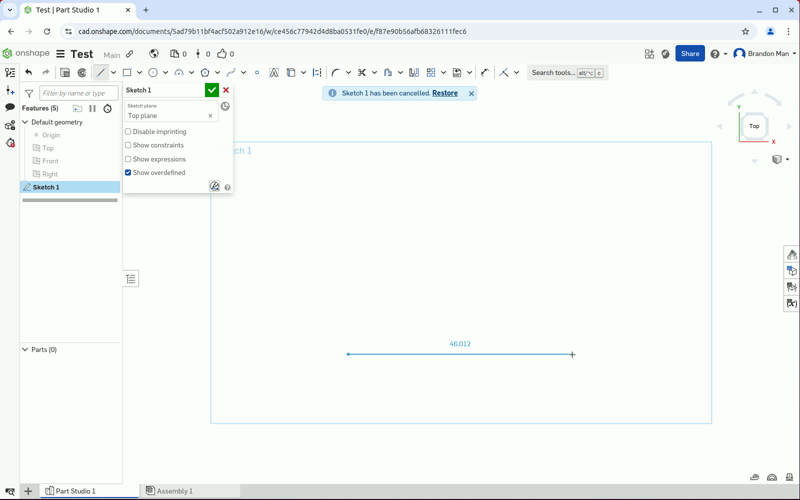
key_up(shift)
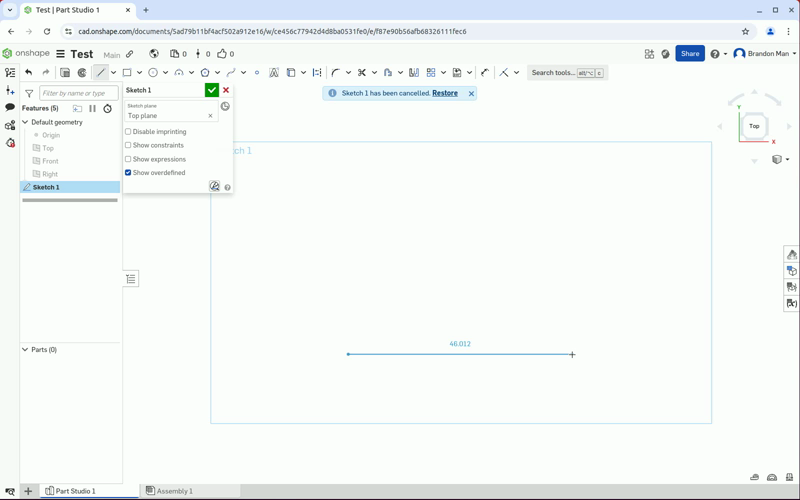
key_down(shift)
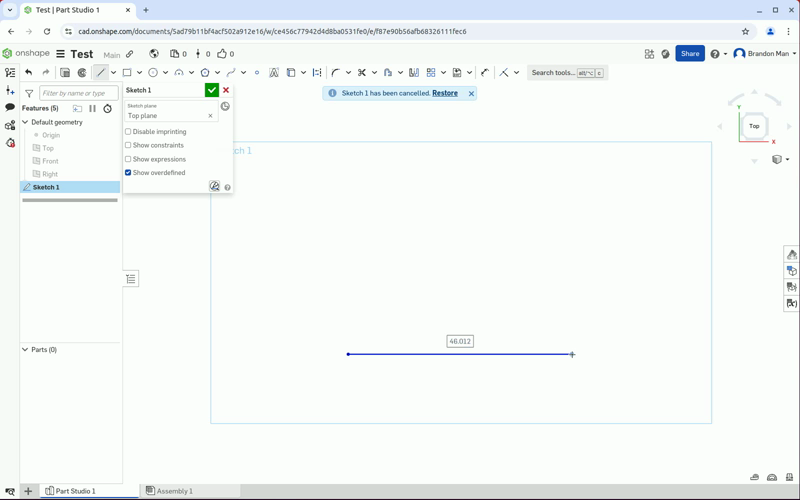
mouse_move(572, 213)
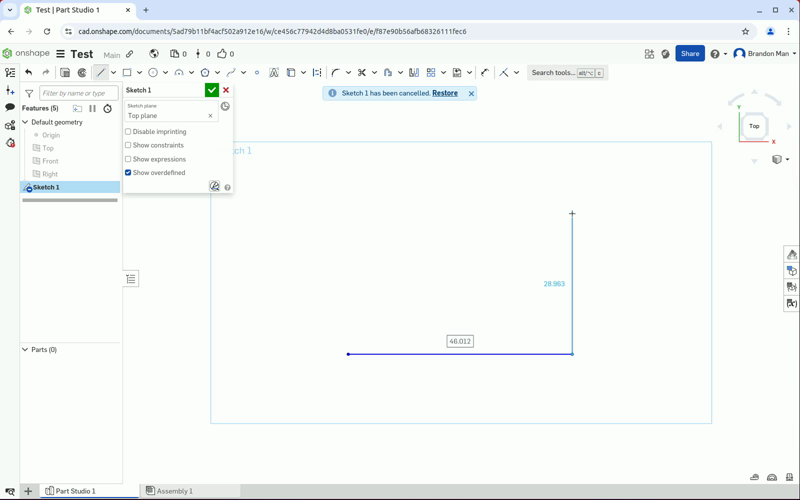
click(572, 213)
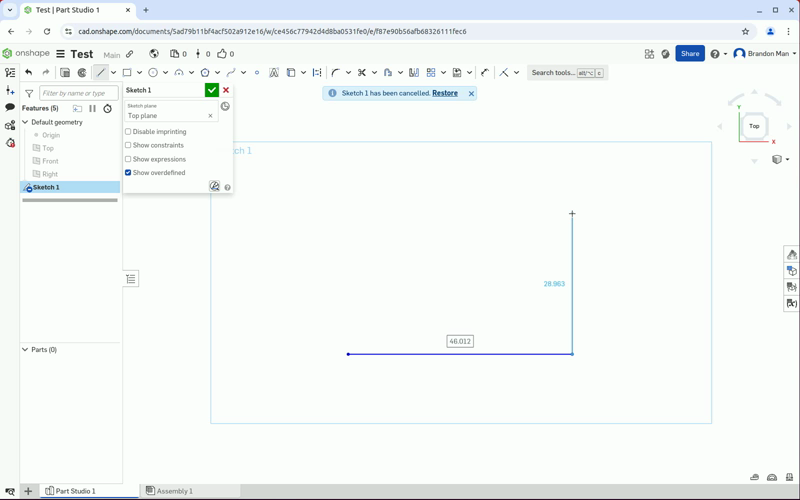
key_up(shift)
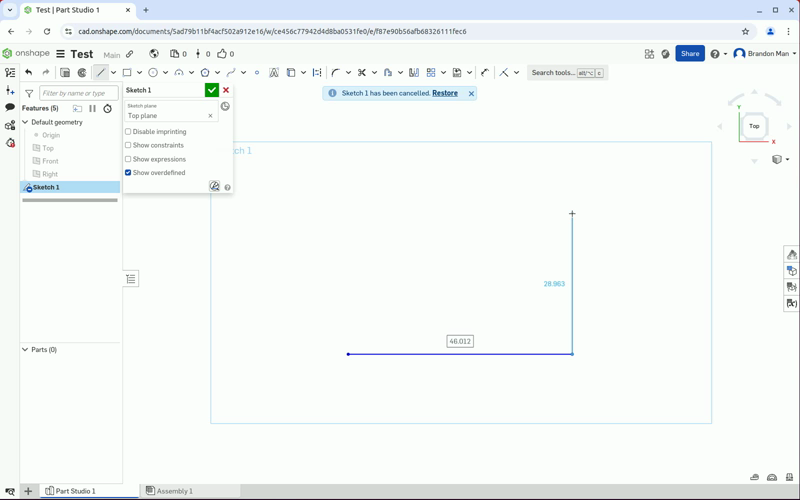
key_down(shift)
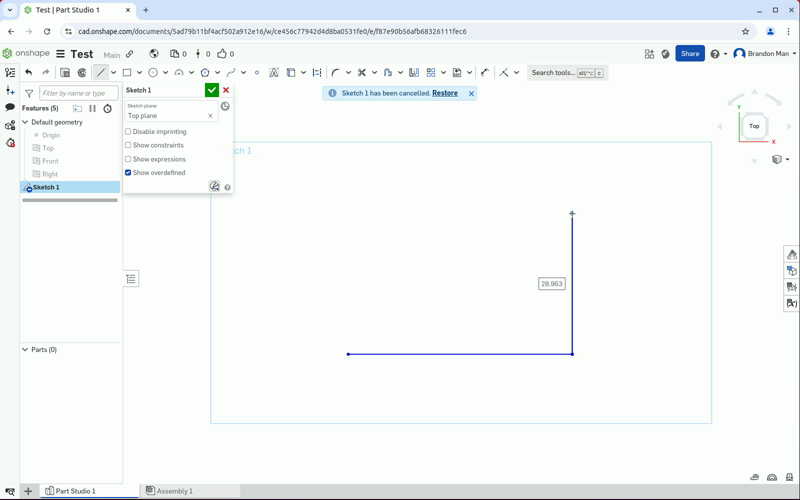
mouse_move(348, 213)
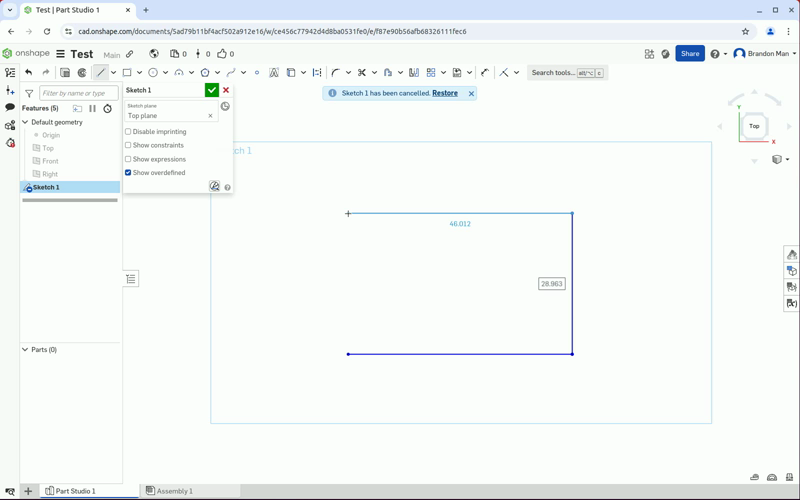
click(348, 213)
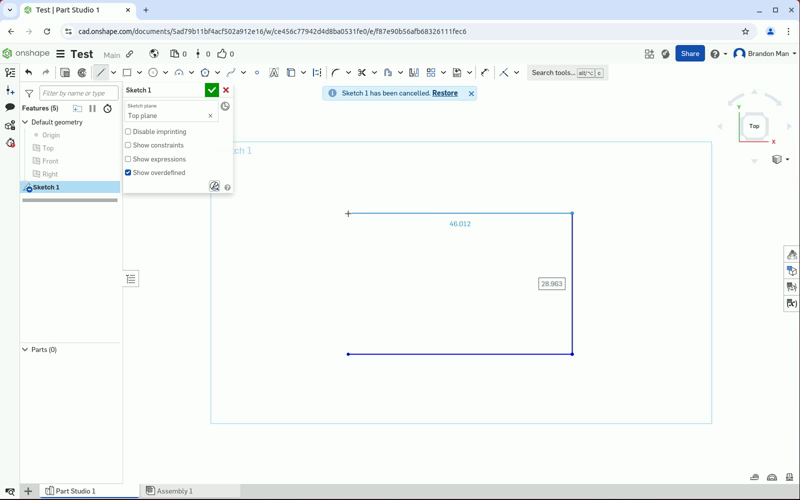
key_up(shift)
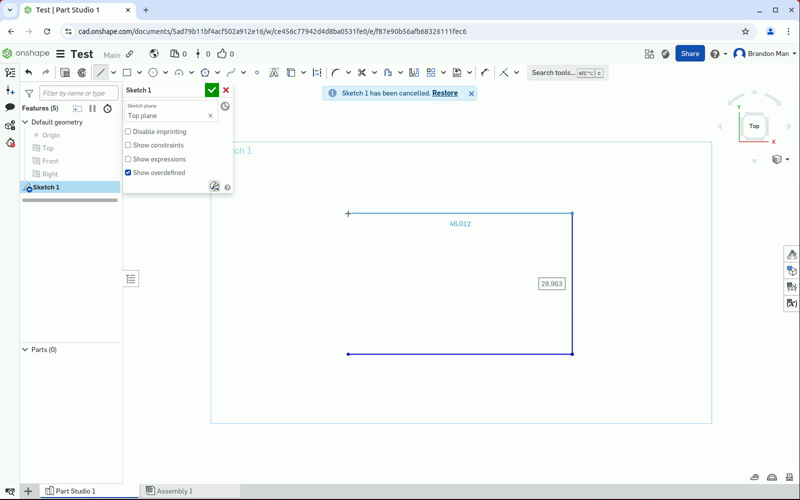
key_down(shift)
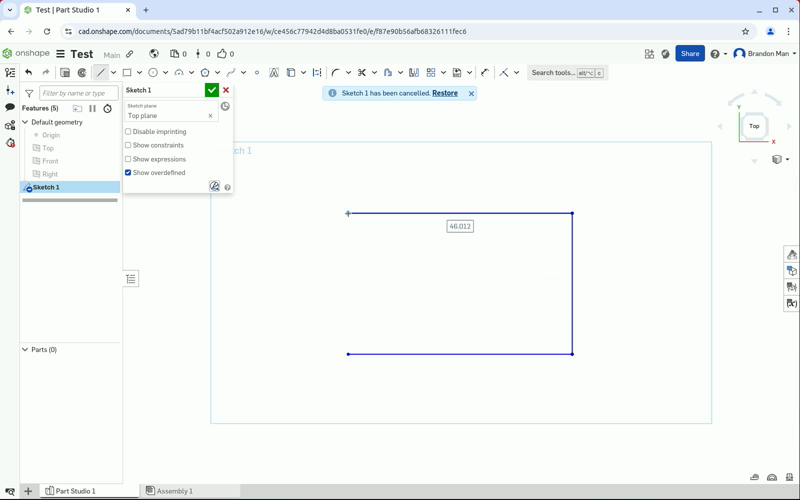
mouse_move(348, 354)
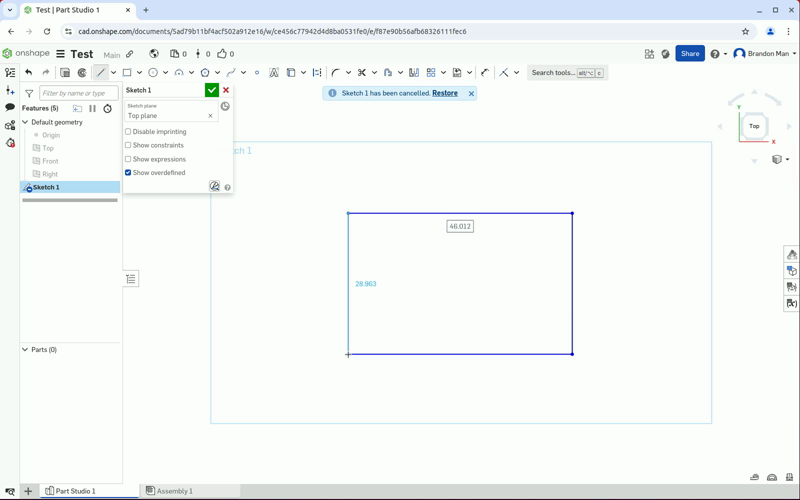
key_up(shift)
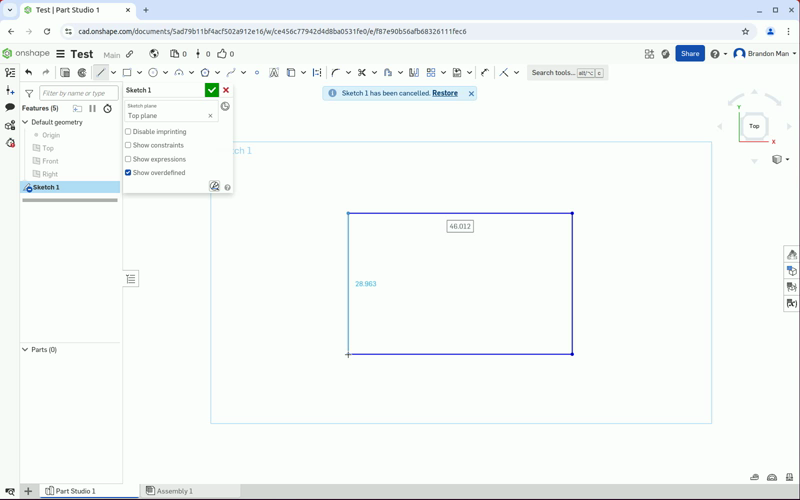
click(348, 354)
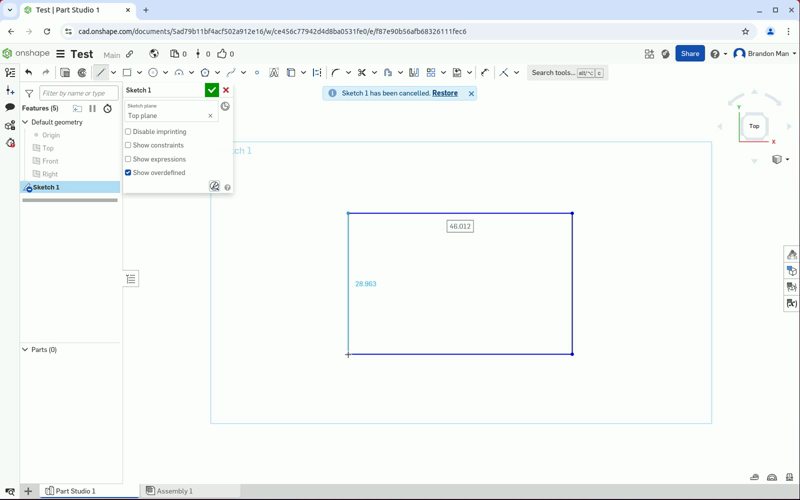
key(esc)
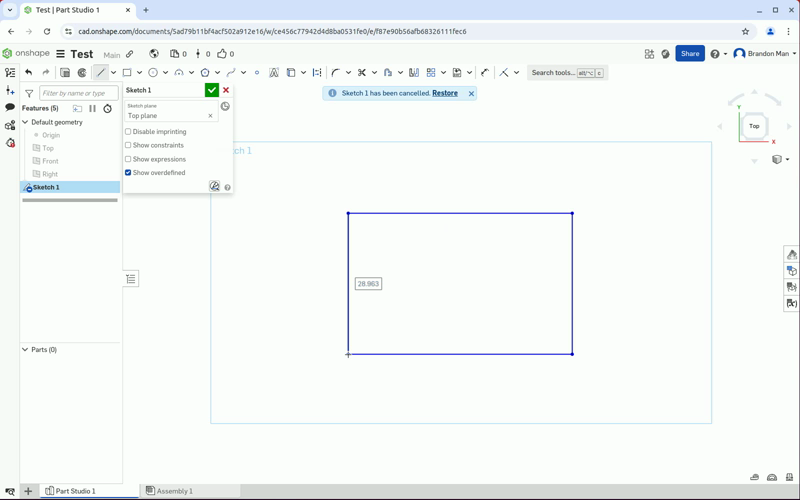
key(c)
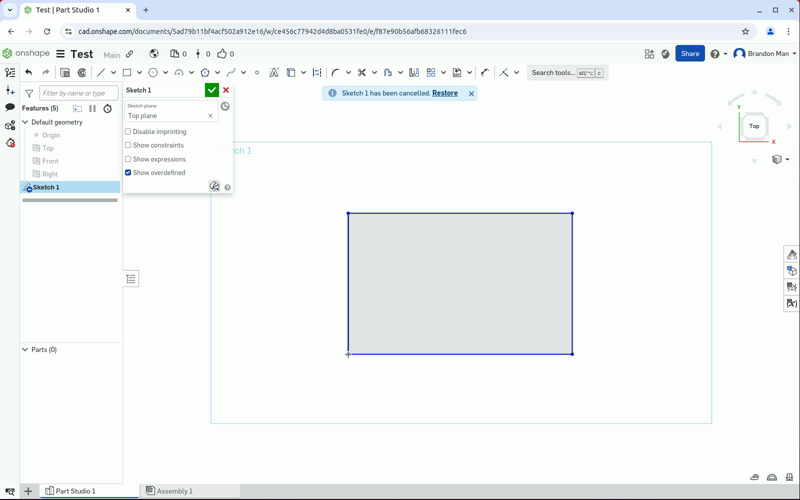
key_down(shift)
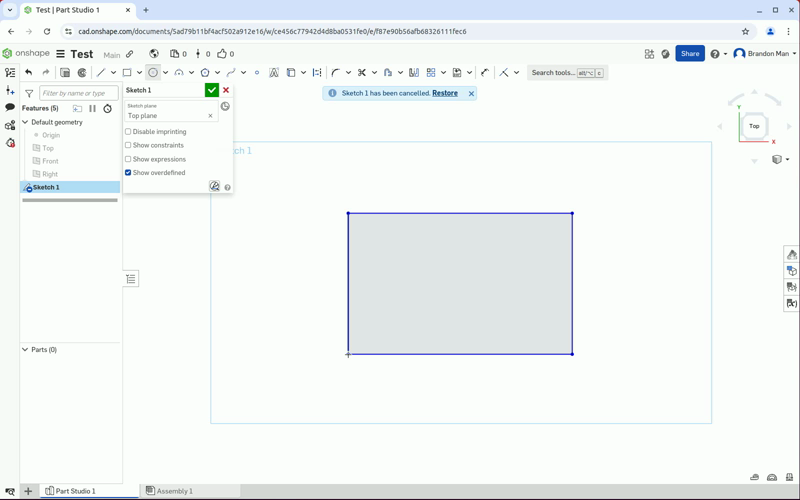
mouse_move(359, 342)
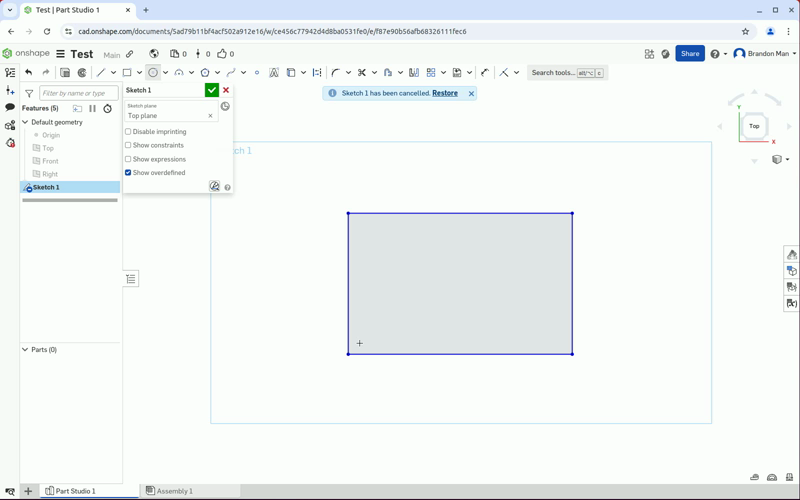
click(359, 342)
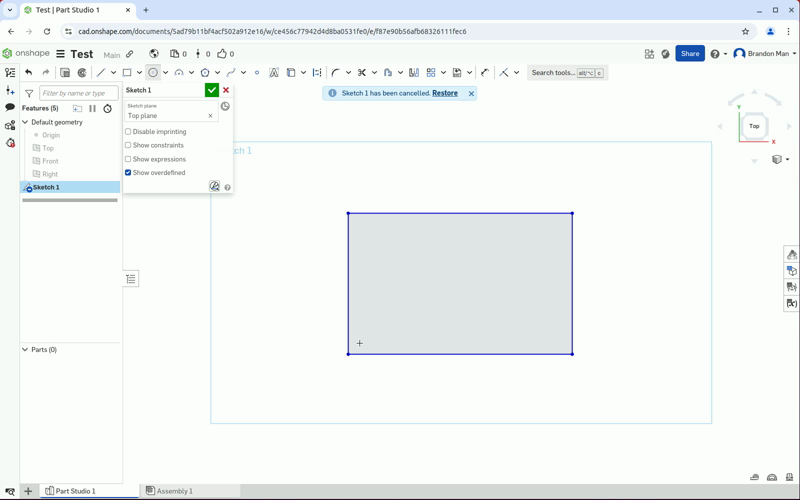
key_up(shift)
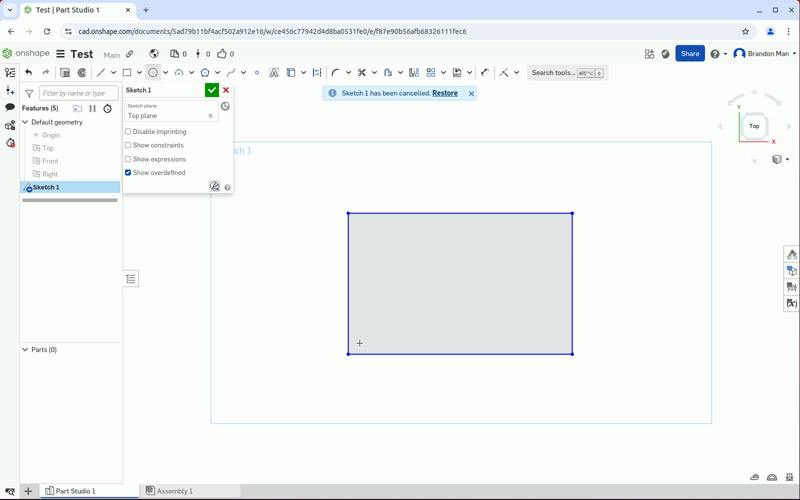
mouse_move(367, 342)
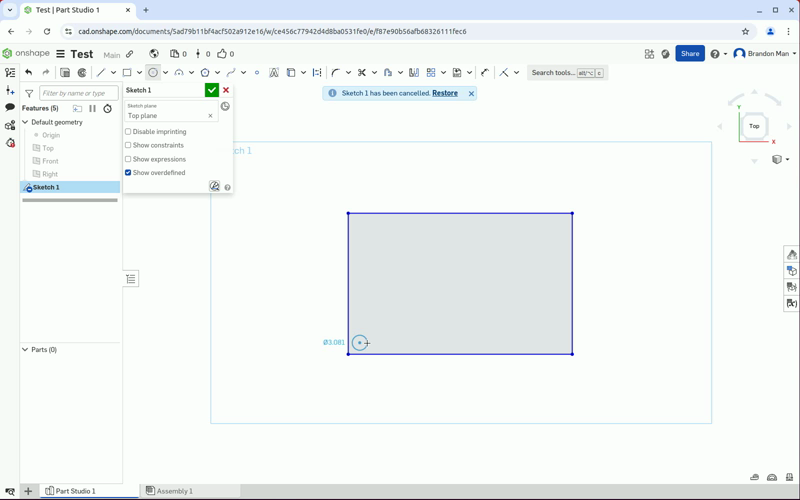
click(367, 342)
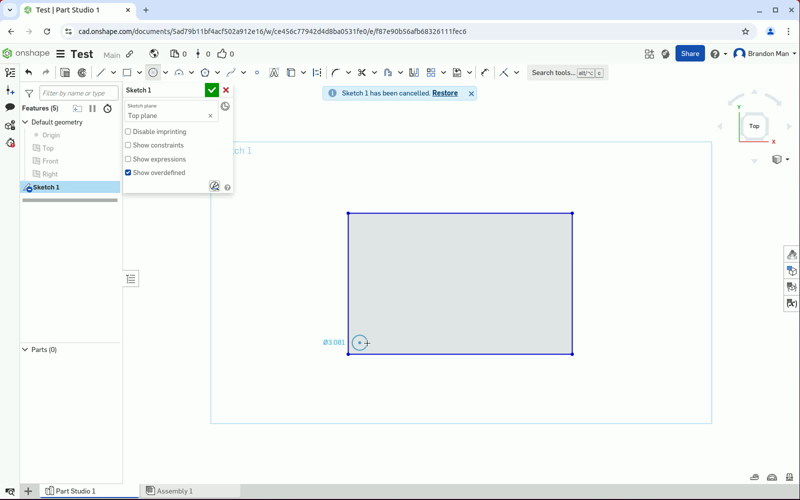
key(esc)
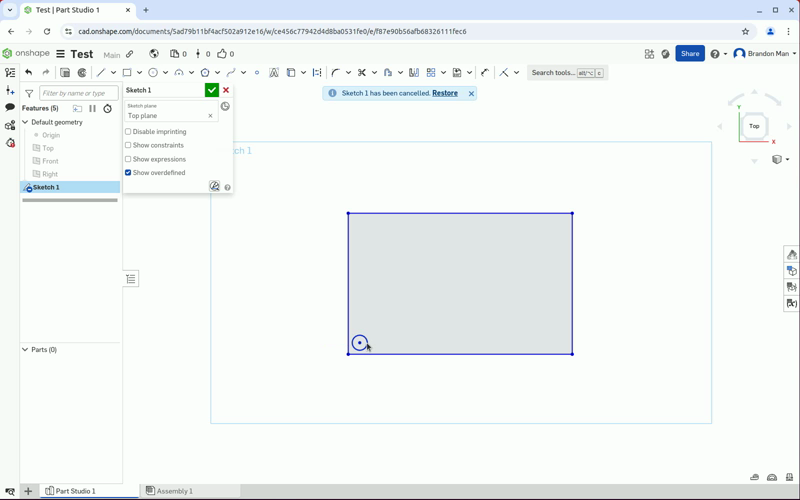
key(c)
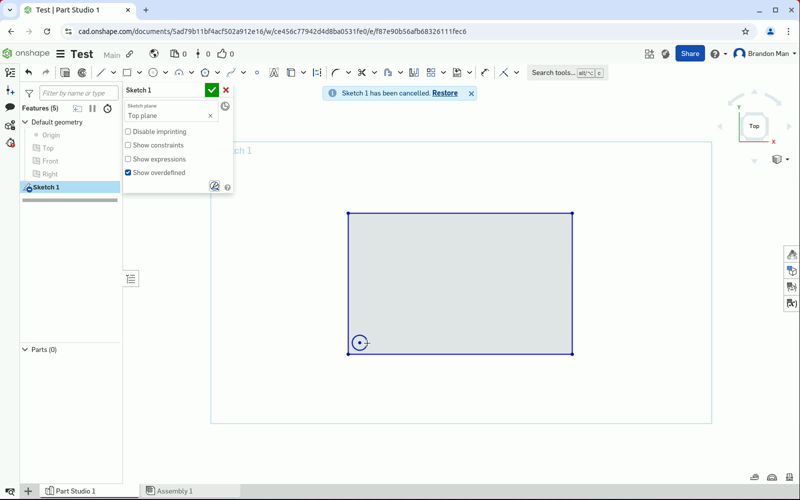
key_down(shift)
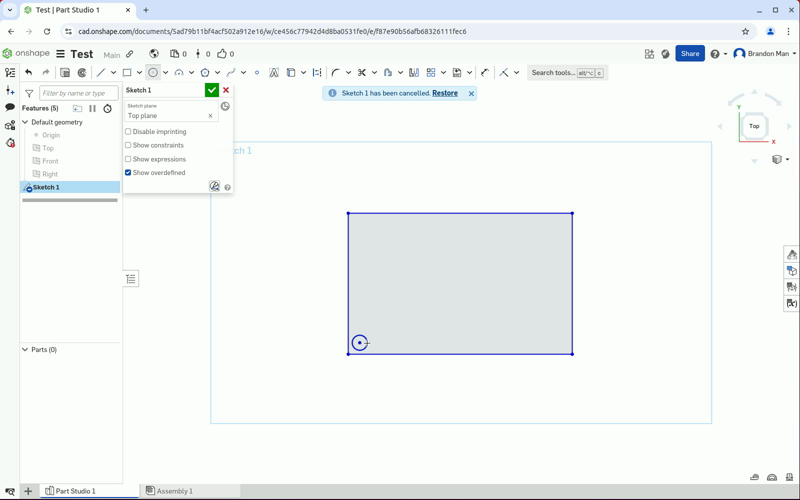
mouse_move(359, 225)
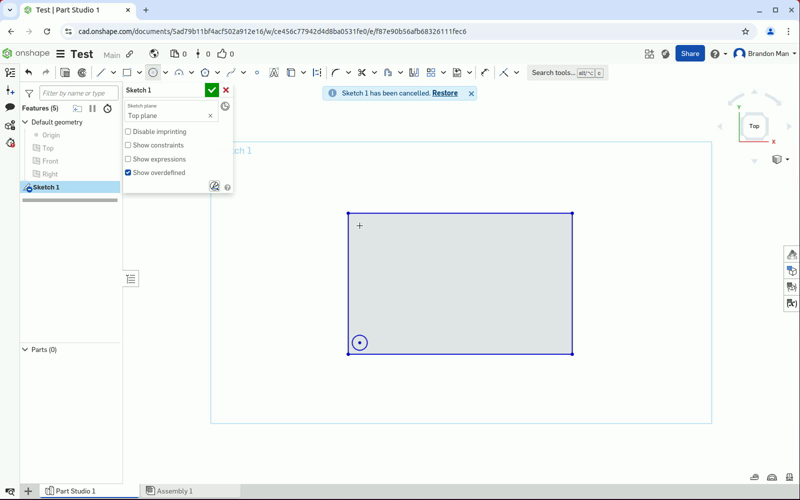
click(359, 225)
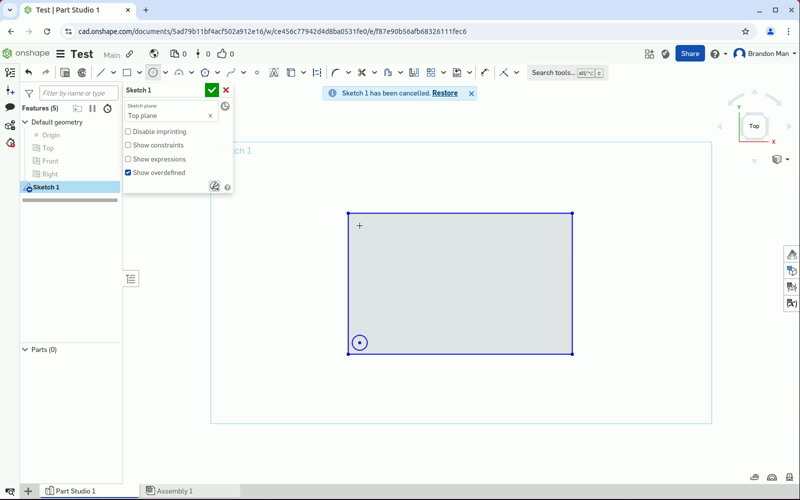
key_up(shift)
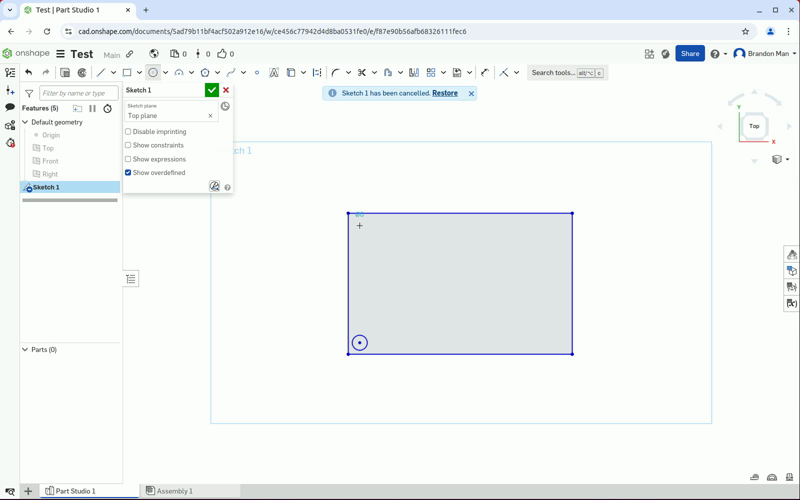
mouse_move(367, 225)
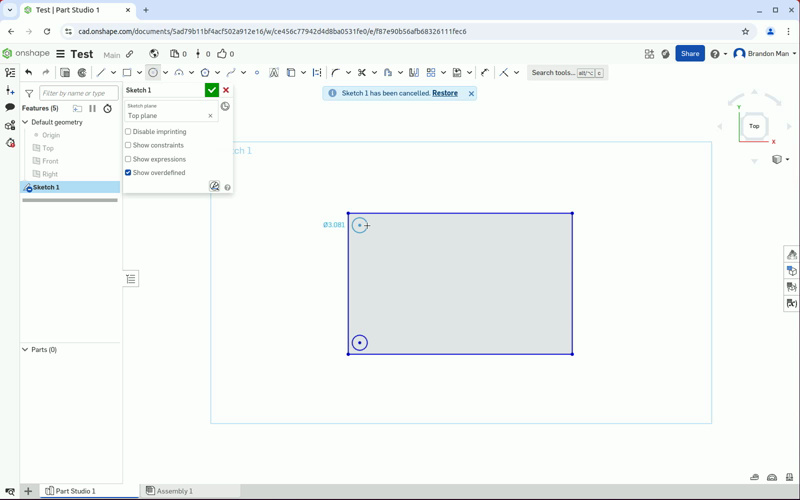
click(367, 225)
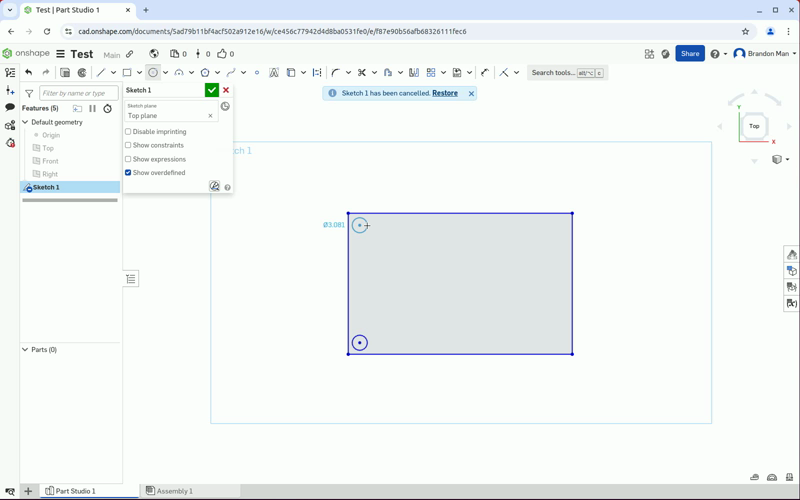
key(esc)
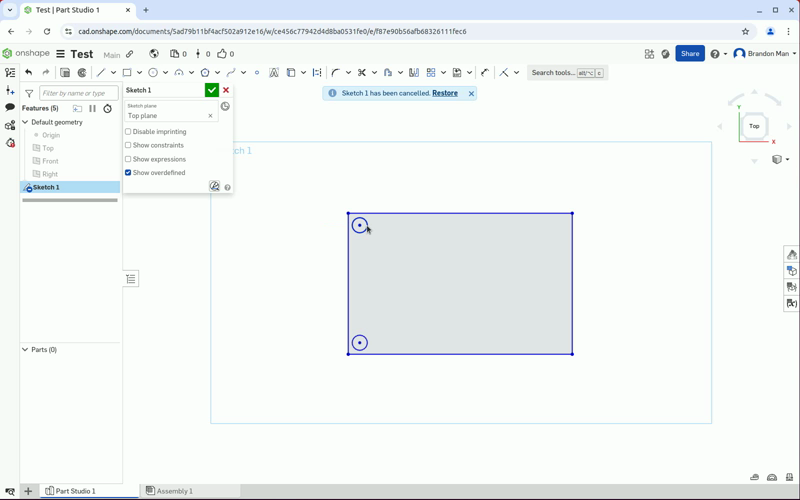
key(c)
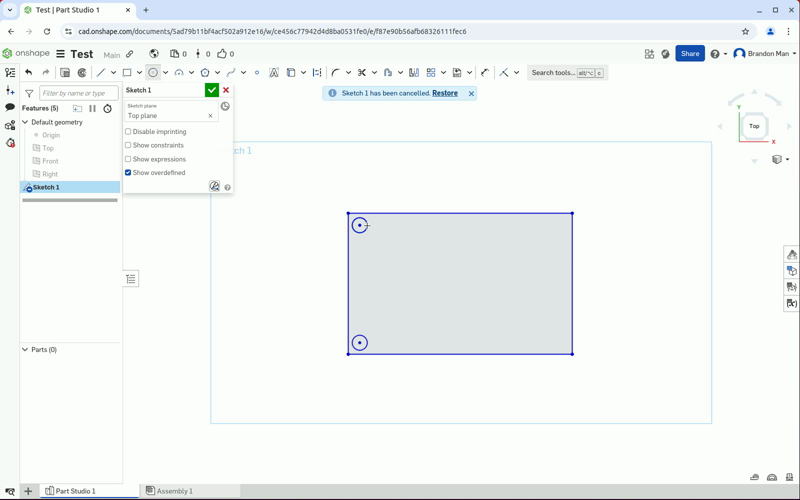
key_down(shift)
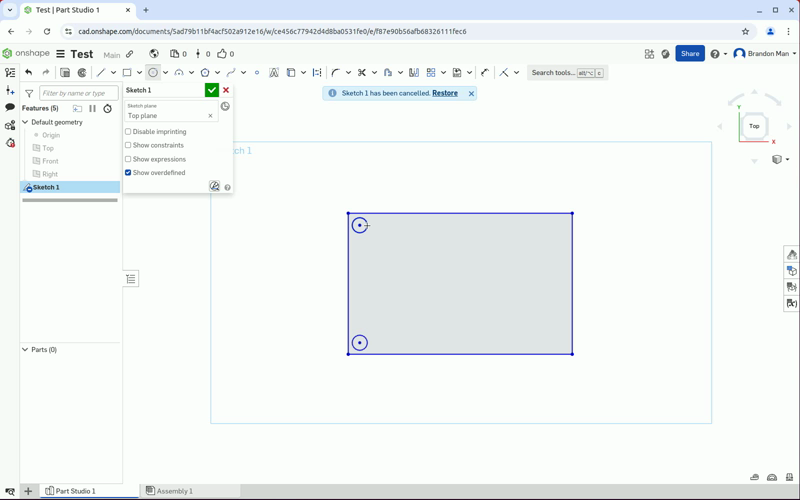
mouse_move(560, 342)
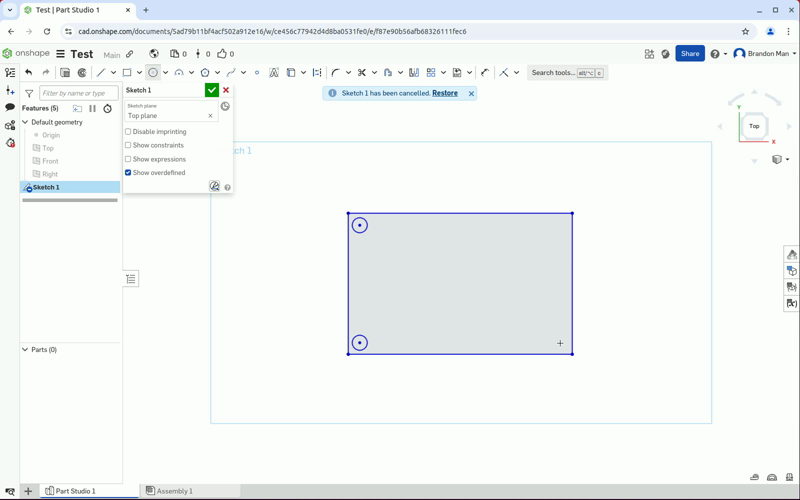
click(560, 342)
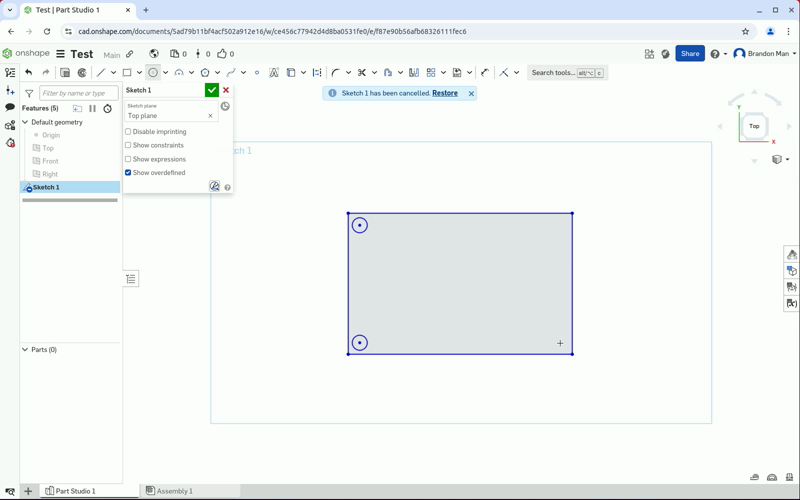
key_up(shift)
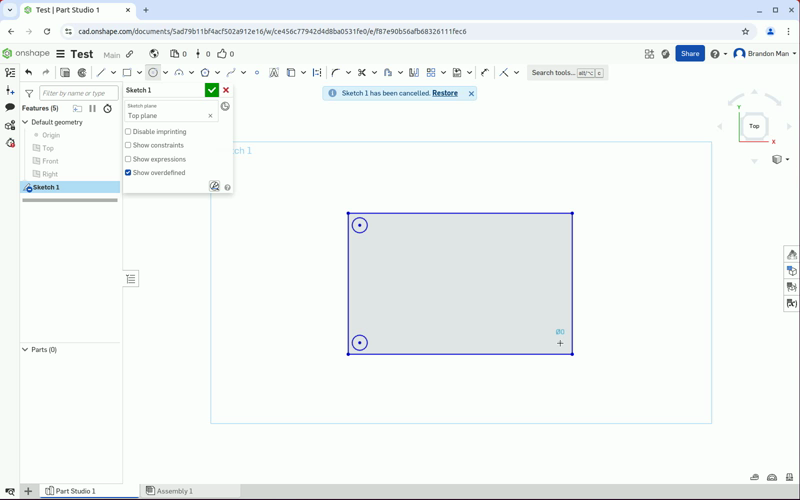
mouse_move(567, 342)
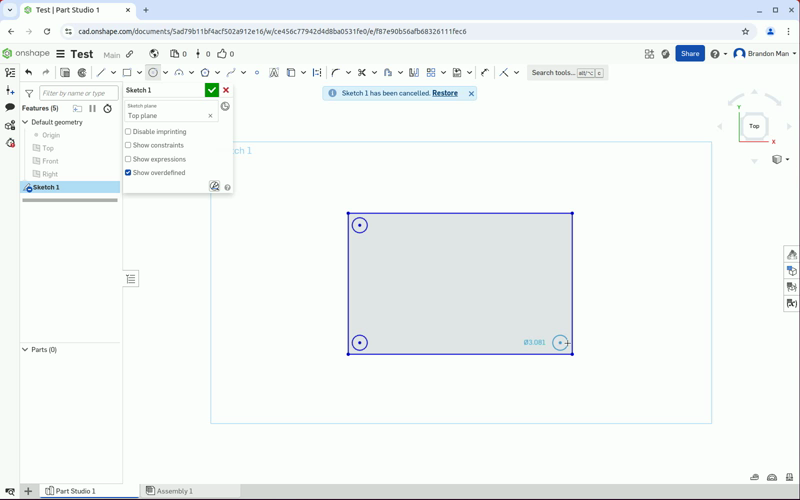
click(567, 342)
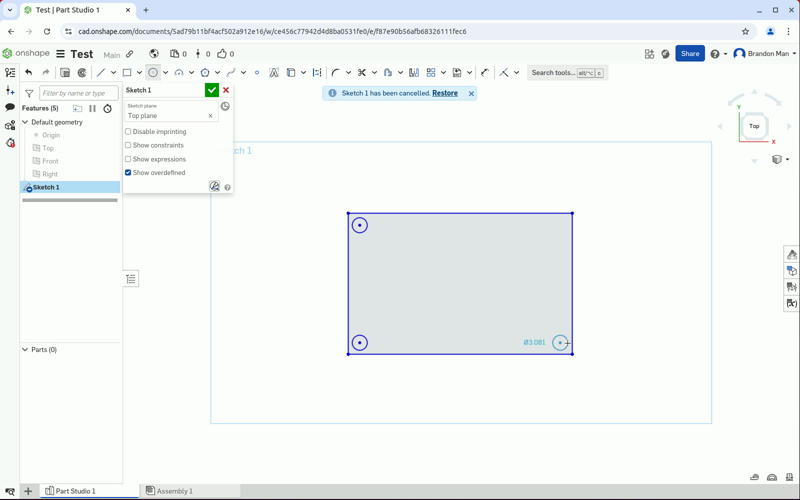
key(esc)
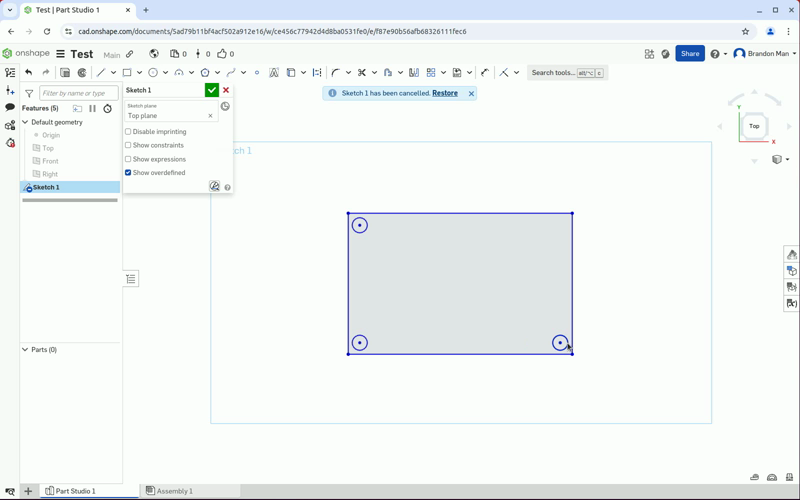
key(c)
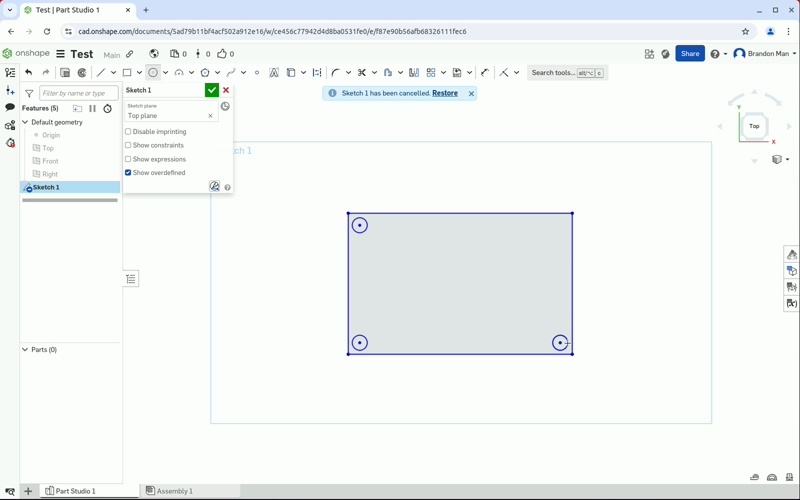
key_down(shift)
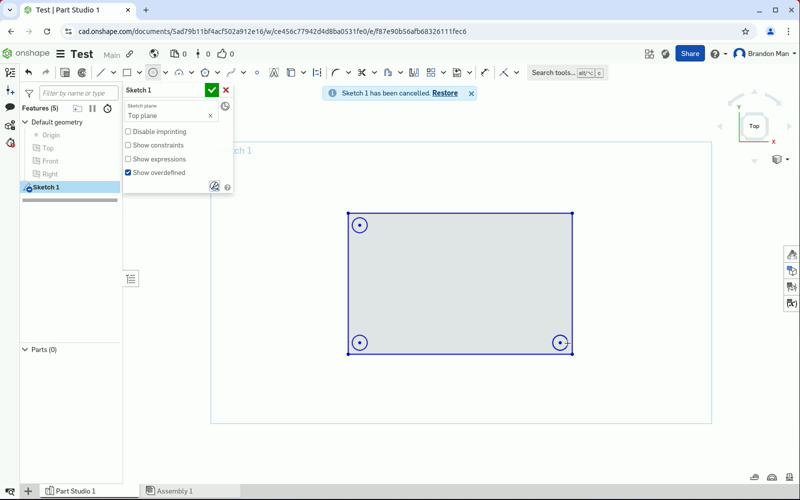
mouse_move(560, 225)
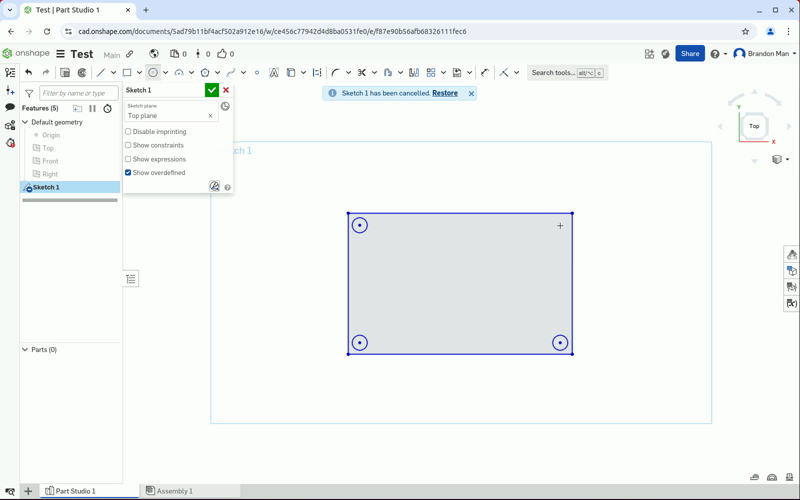
click(560, 225)
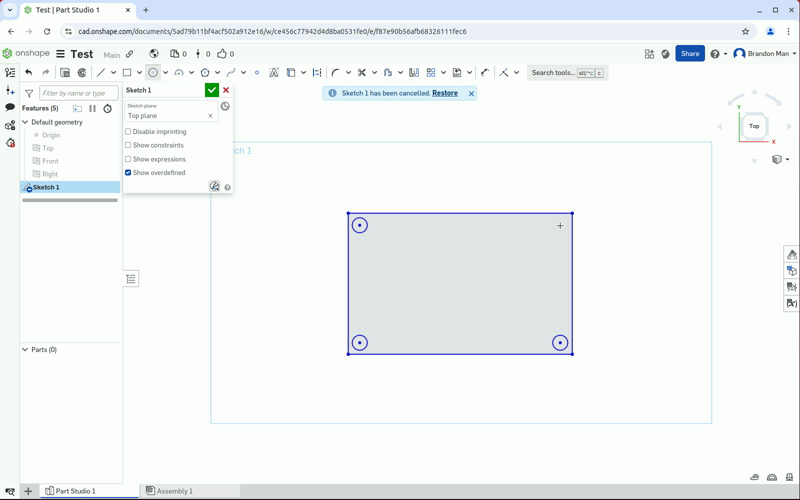
key_up(shift)
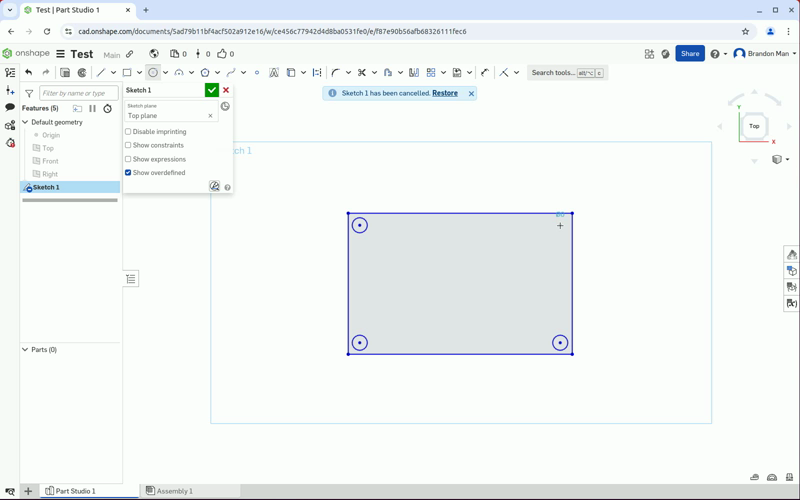
mouse_move(567, 225)
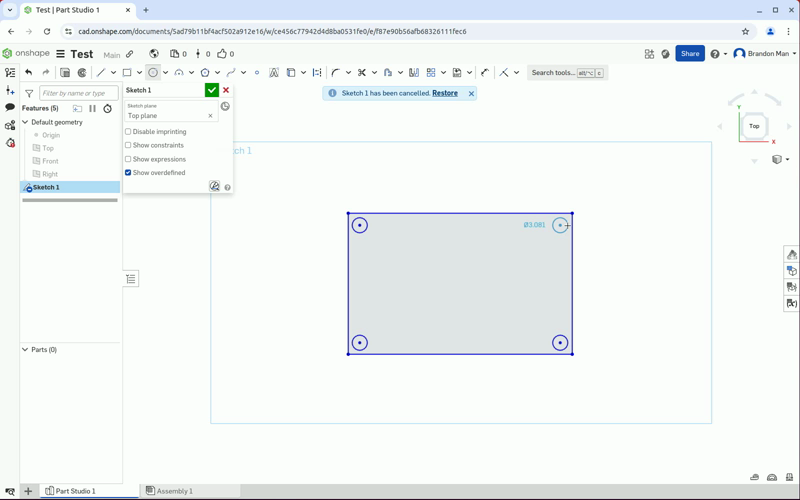
click(567, 225)
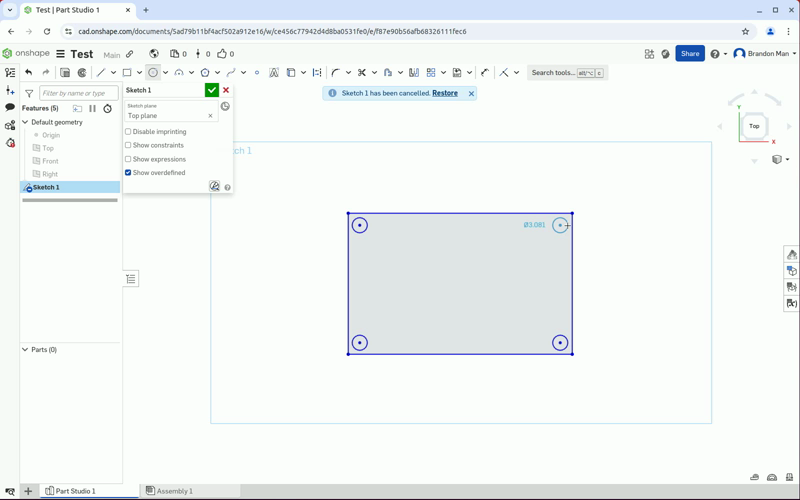
key(esc)
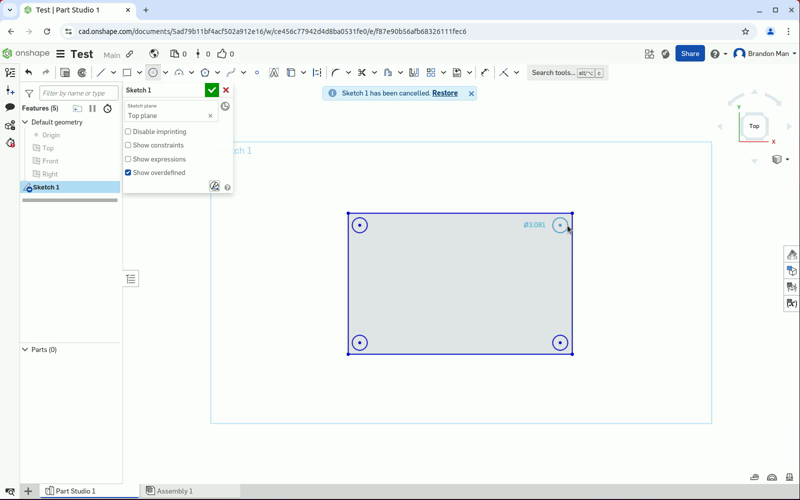
mouse_move(432, 324)
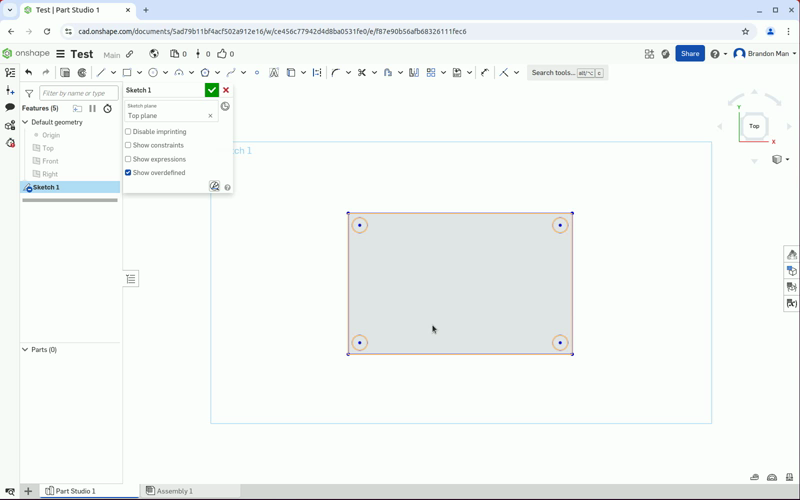
click(432, 324)
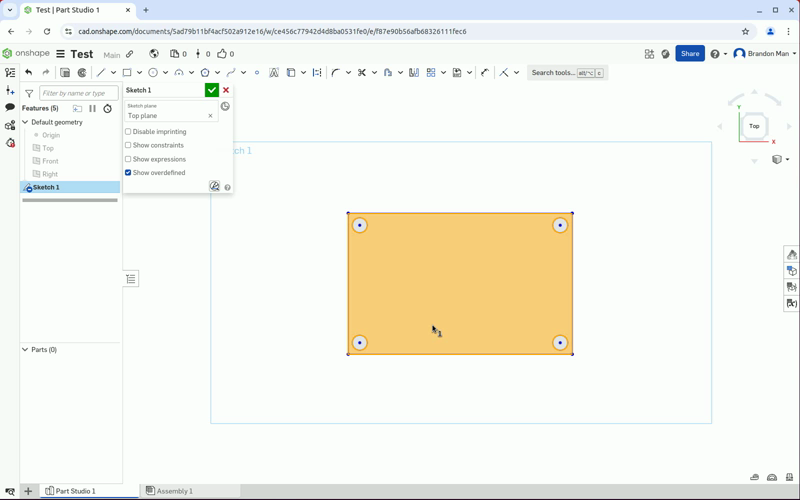
mouse_move(73, 352)
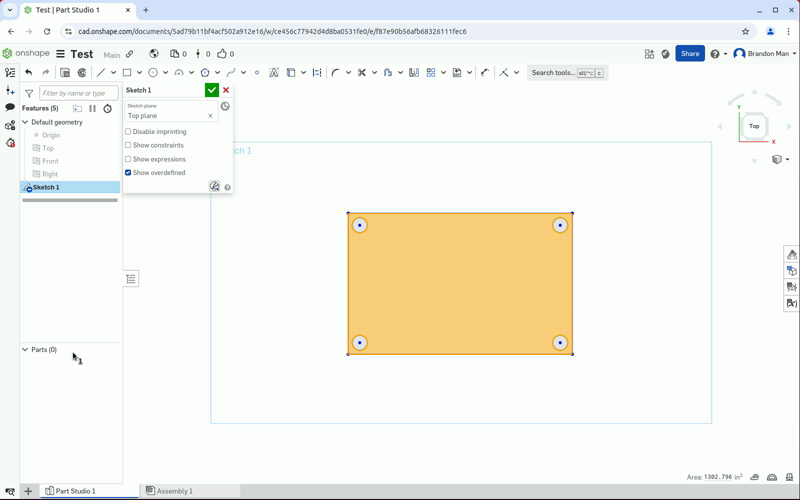
key(shift+y)
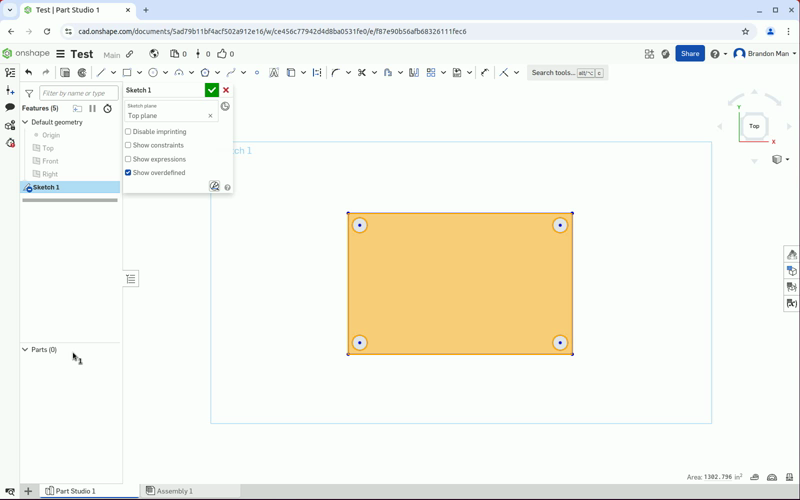
key(shift+e)
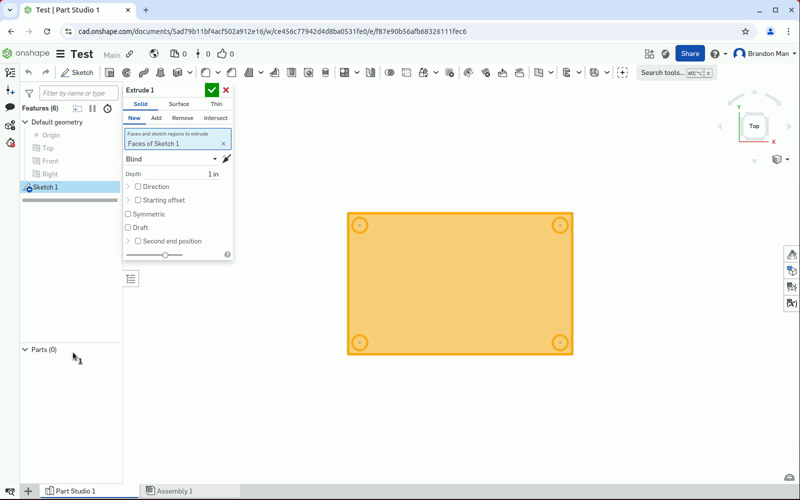
mouse_move(143, 106)
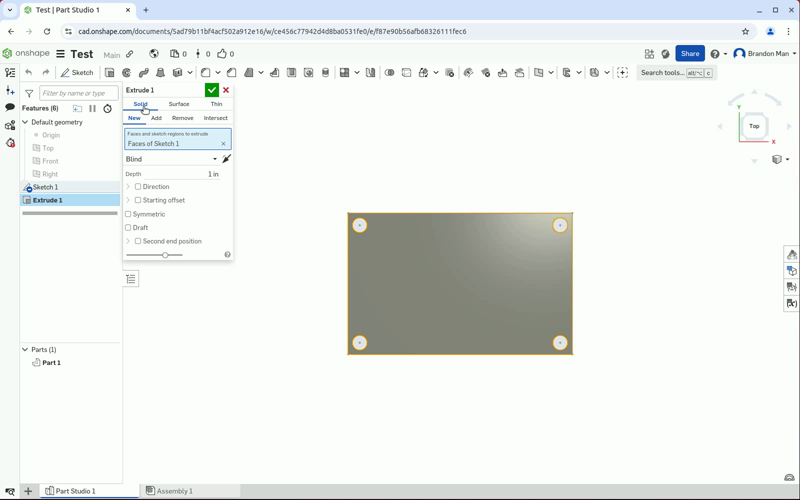
click(143, 106)
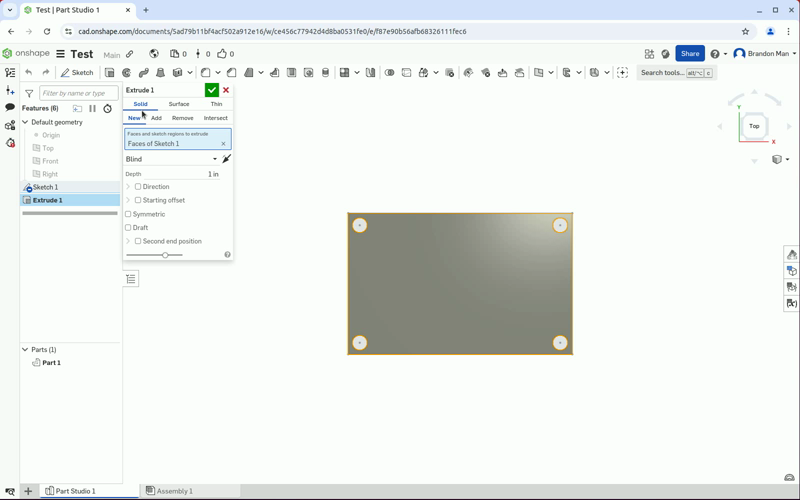
mouse_move(137, 120)
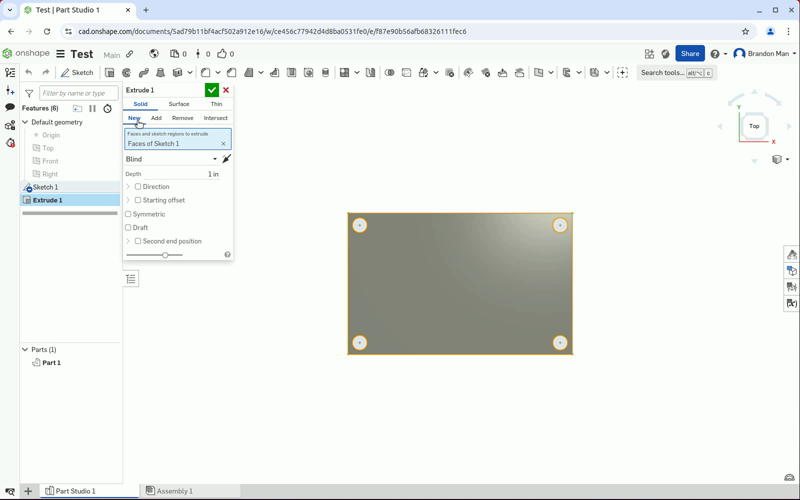
click(137, 120)
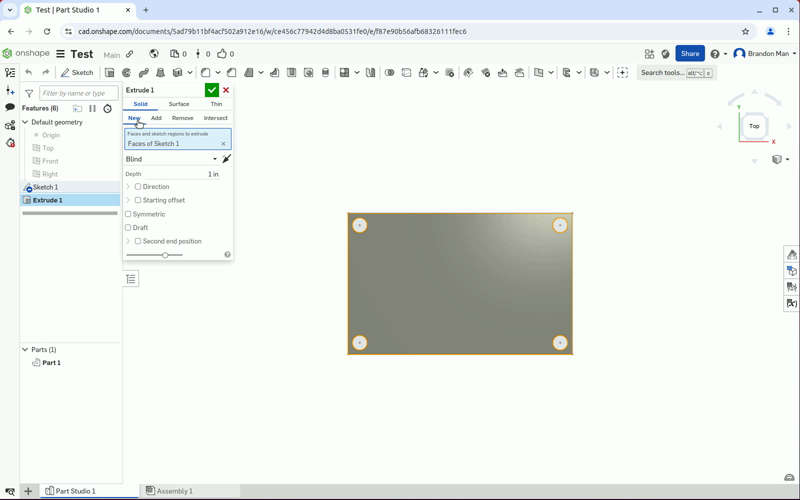
key(tab, 4)
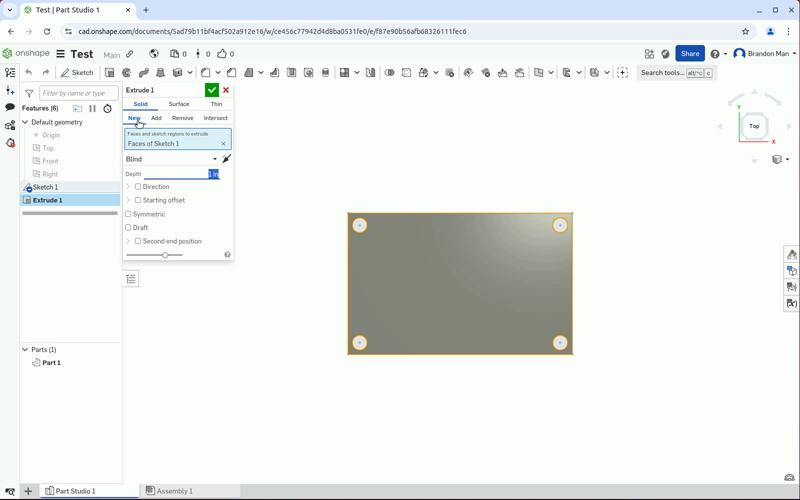
text(1.444)
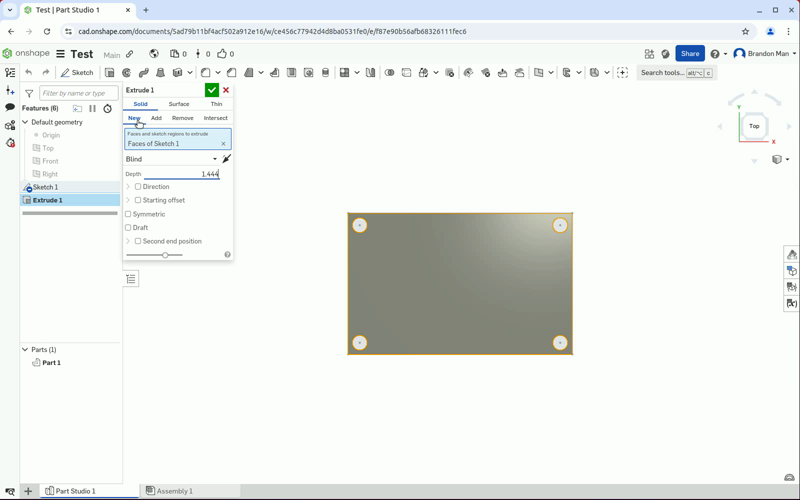
key(enter)
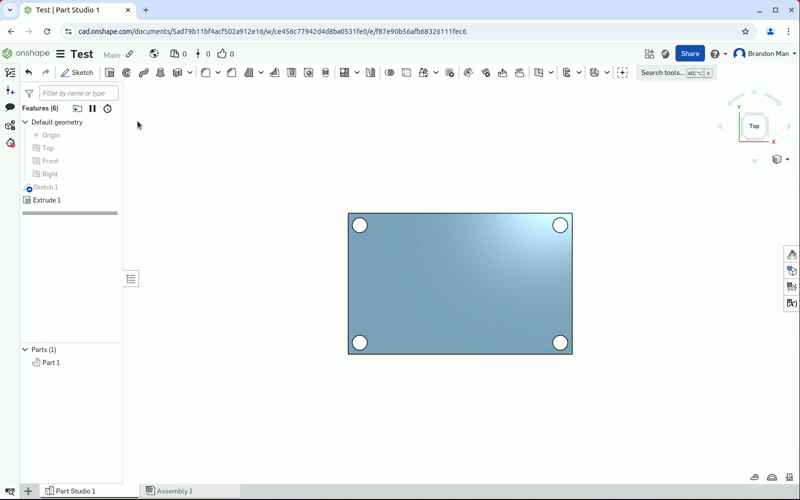
key(shift+h)
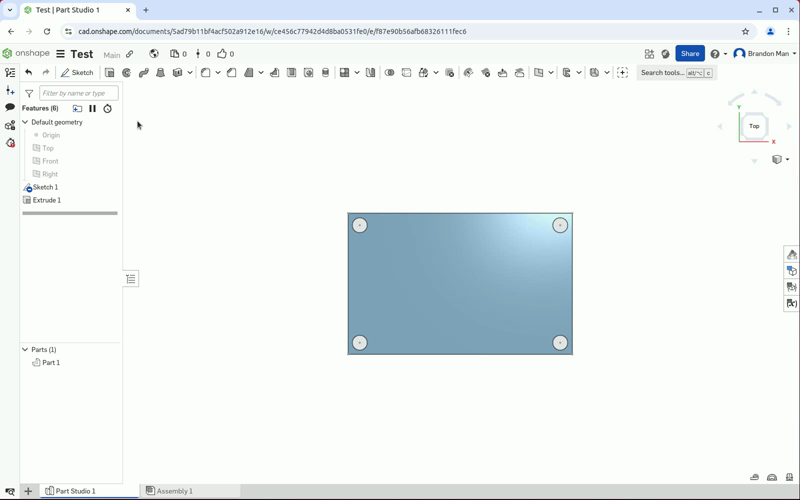
key(shift+h)
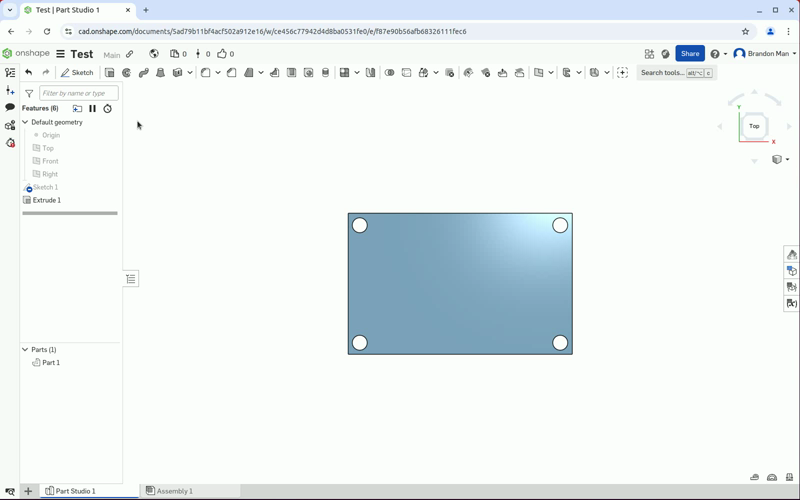
mouse_move(73, 189)
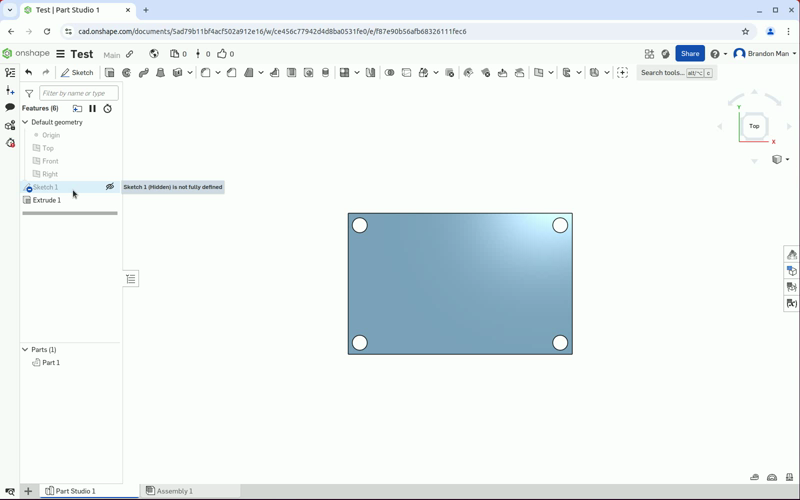
click(73, 189)
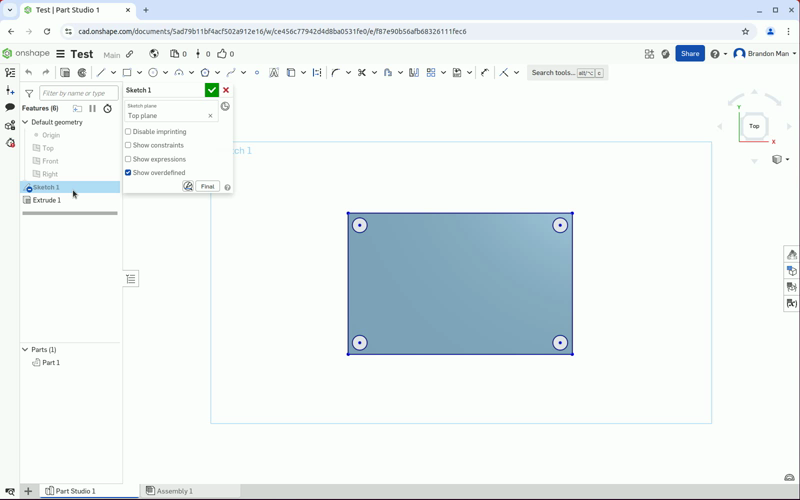
mouse_move(229, 92)
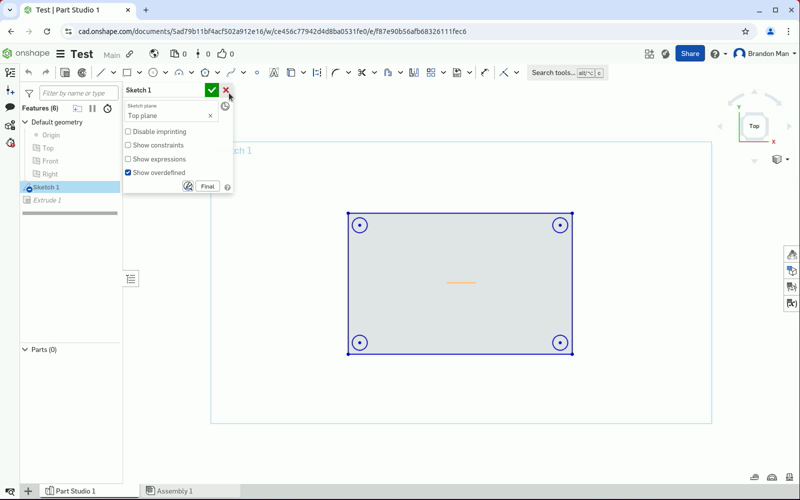
click(229, 92)
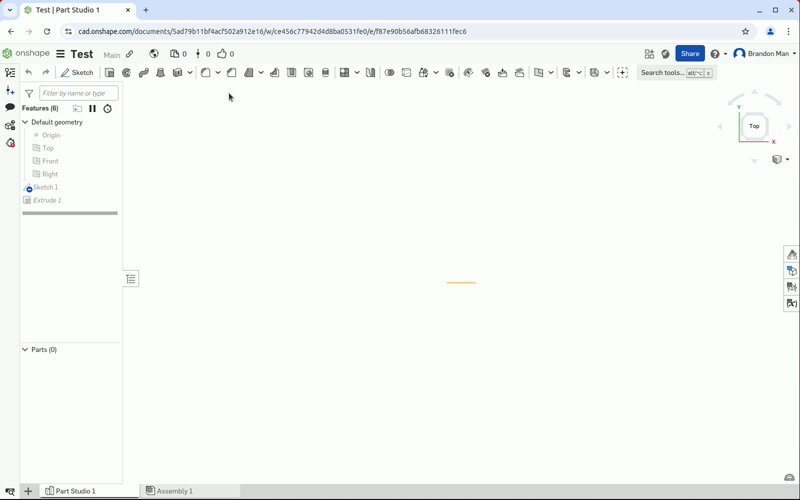
mouse_move(541, 75)
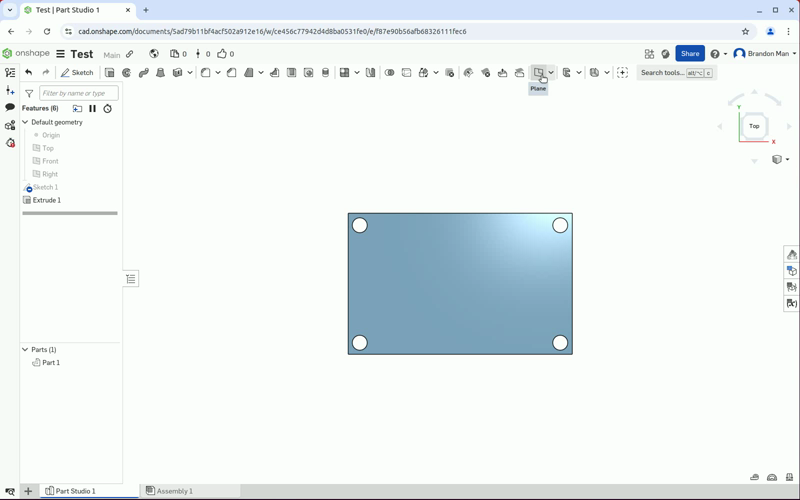
click(541, 75)
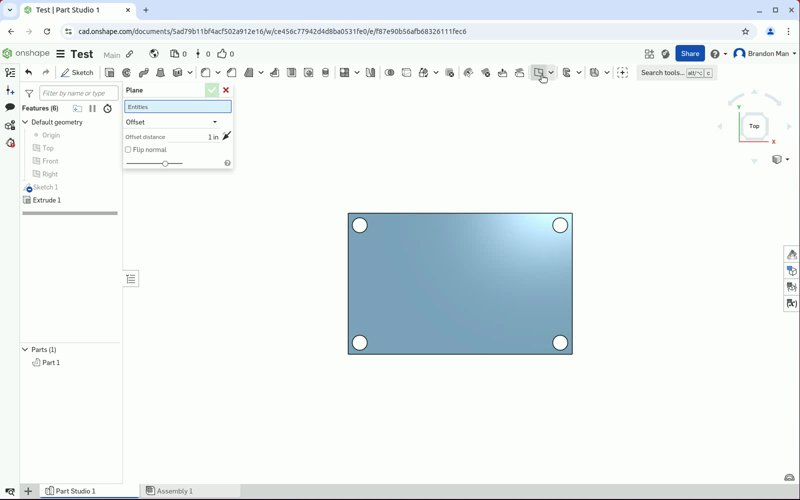
mouse_move(73, 150)
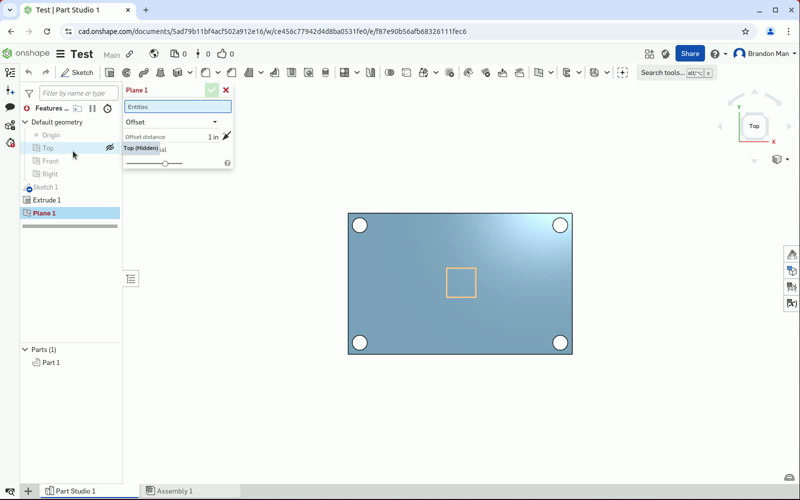
click(73, 150)
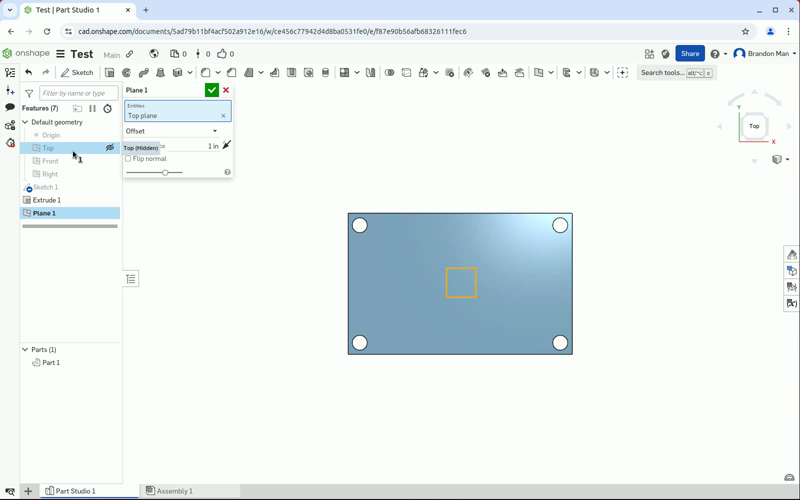
key(tab, 2)
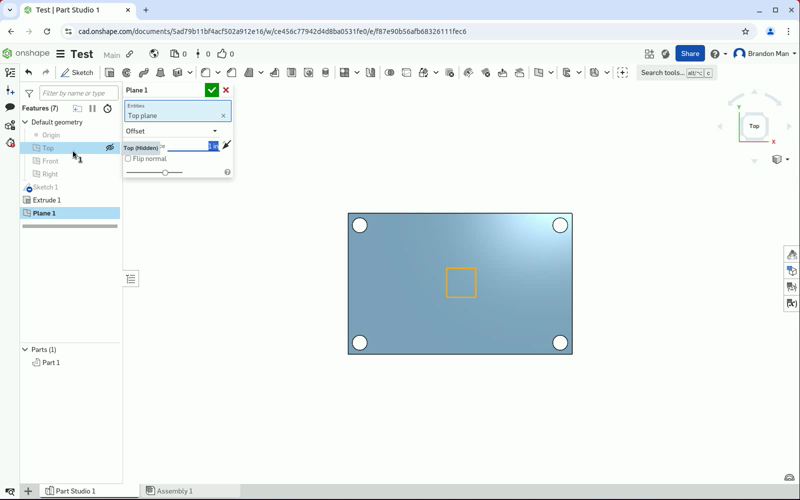
text(1.448)
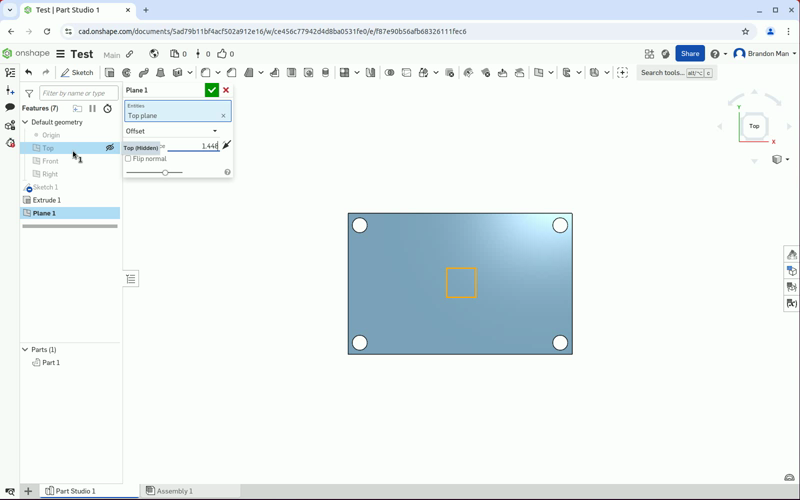
key(enter, 2)
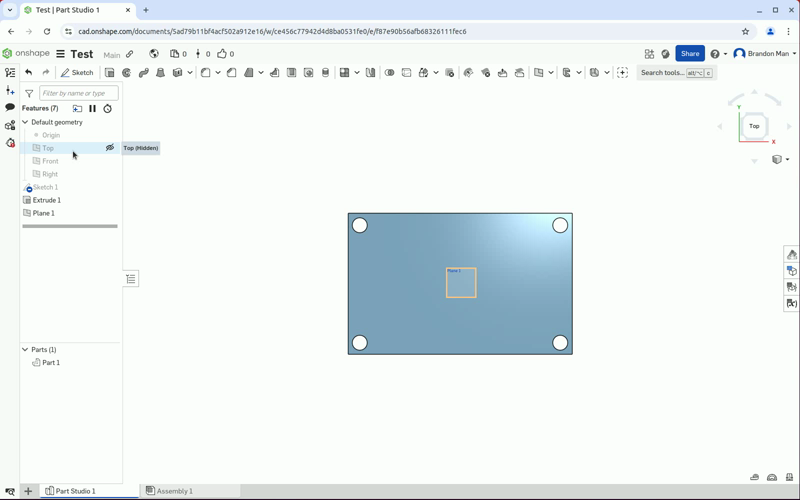
key(shift+s)
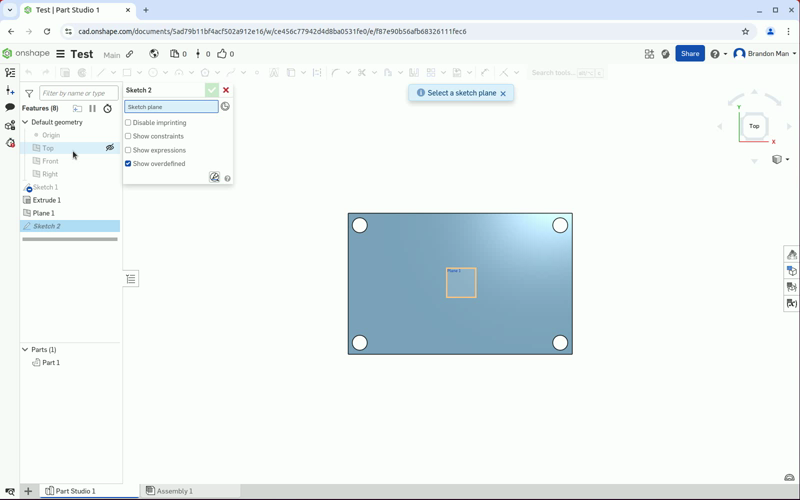
mouse_move(73, 215)
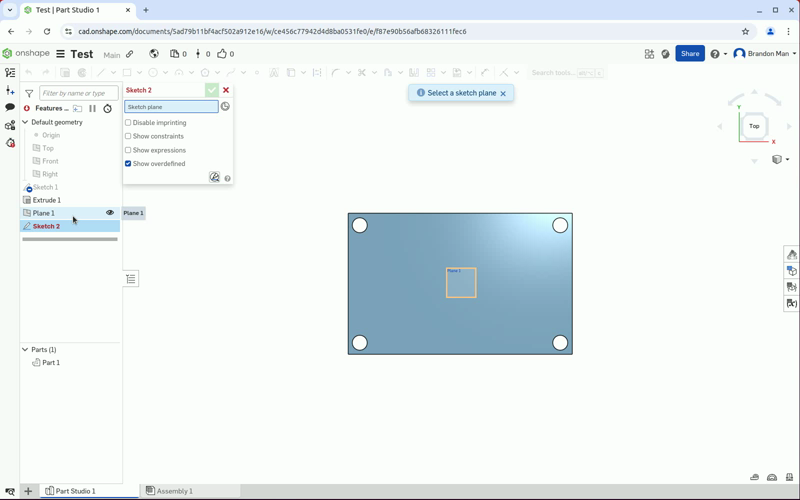
click(73, 215)
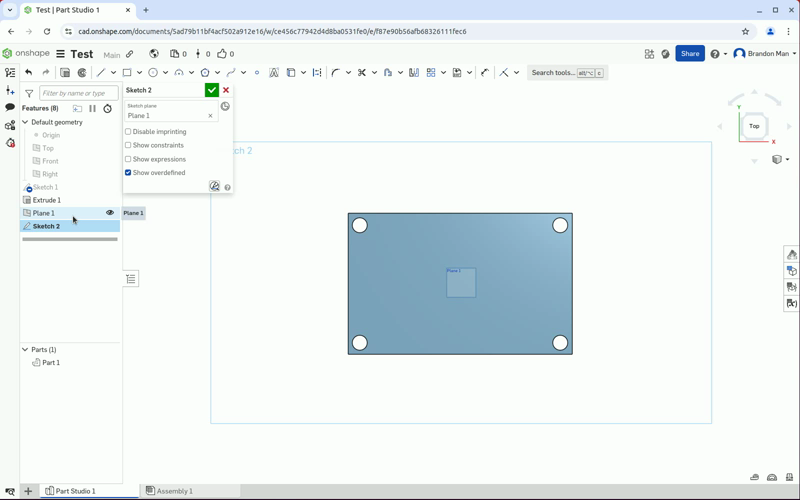
mouse_move(73, 352)
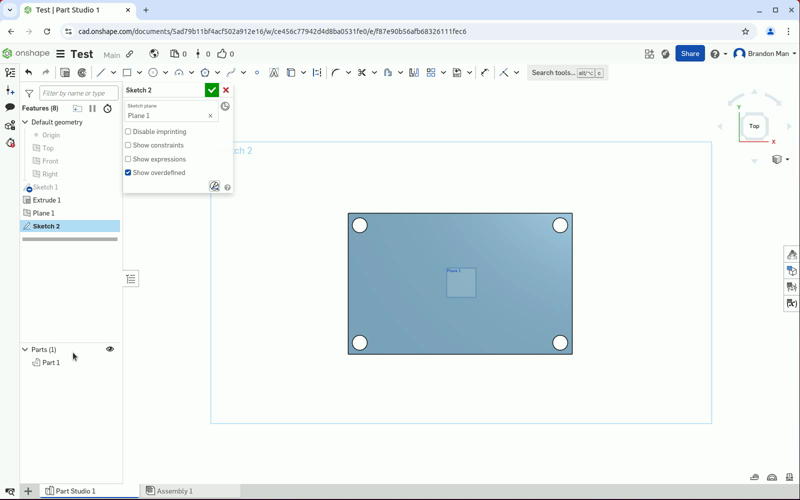
key(y)
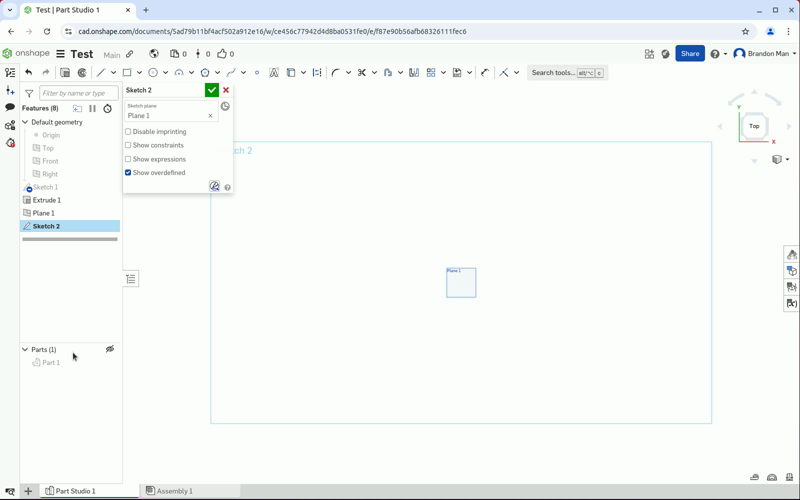
key(l)
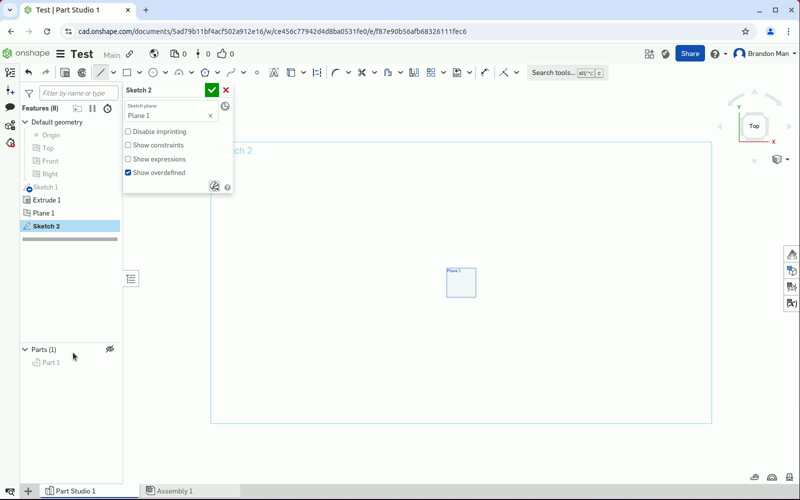
key_down(shift)
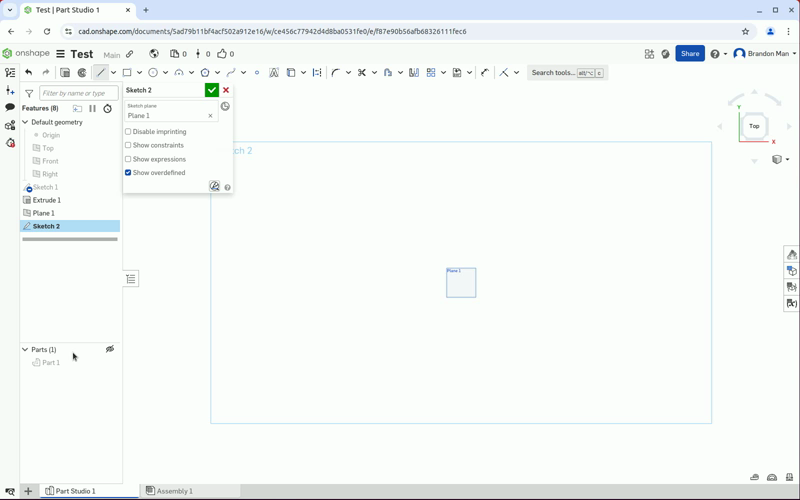
mouse_move(348, 324)
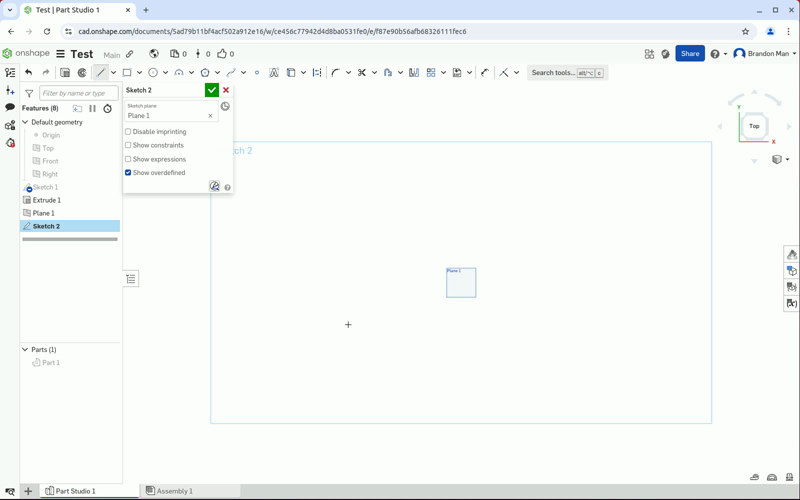
click(348, 324)
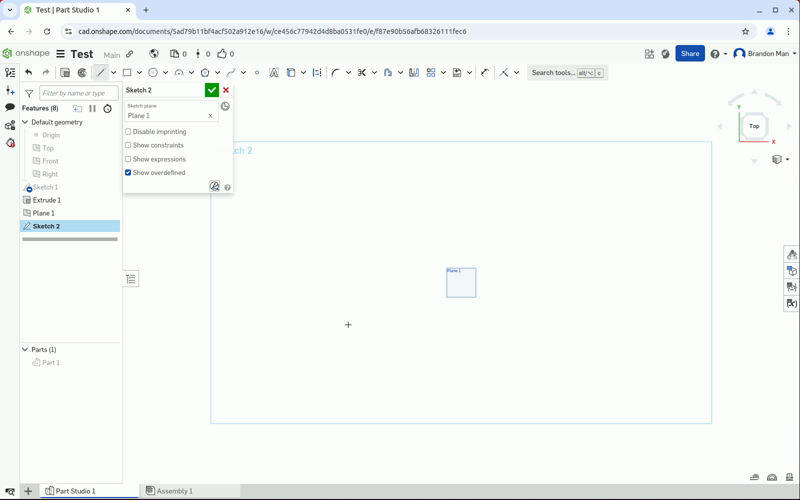
key_up(shift)
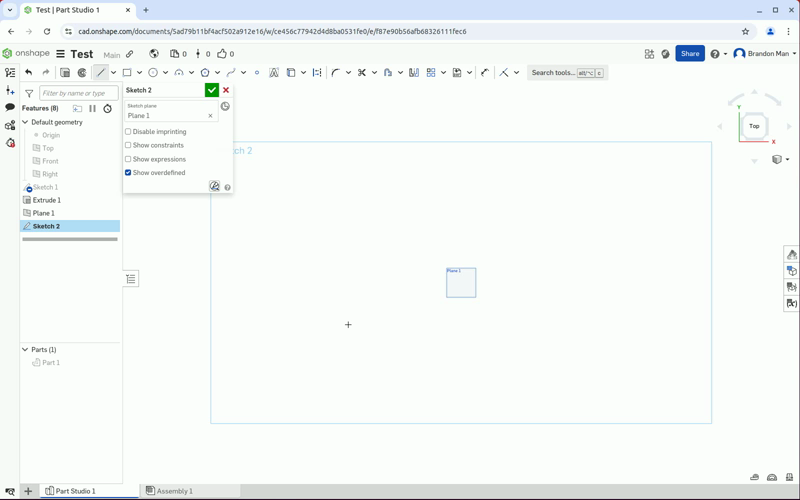
key_down(shift)
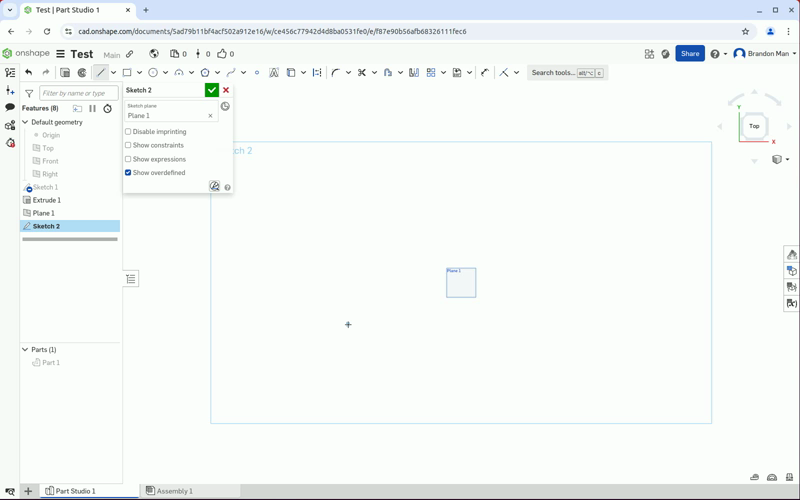
mouse_move(572, 324)
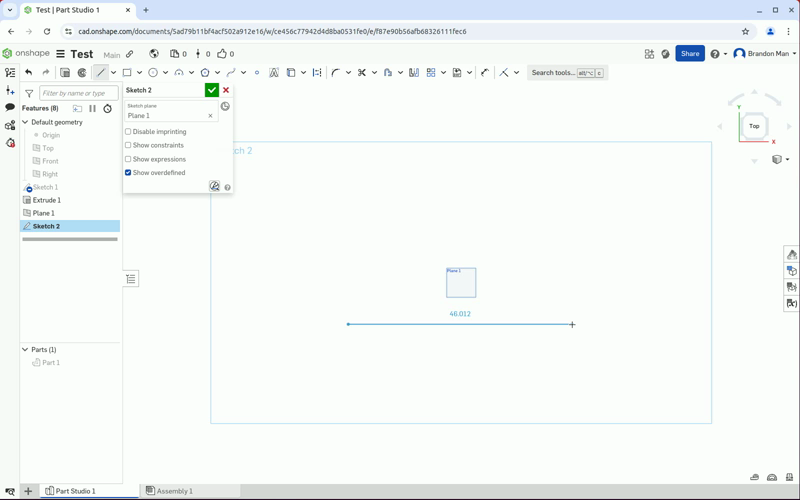
click(572, 324)
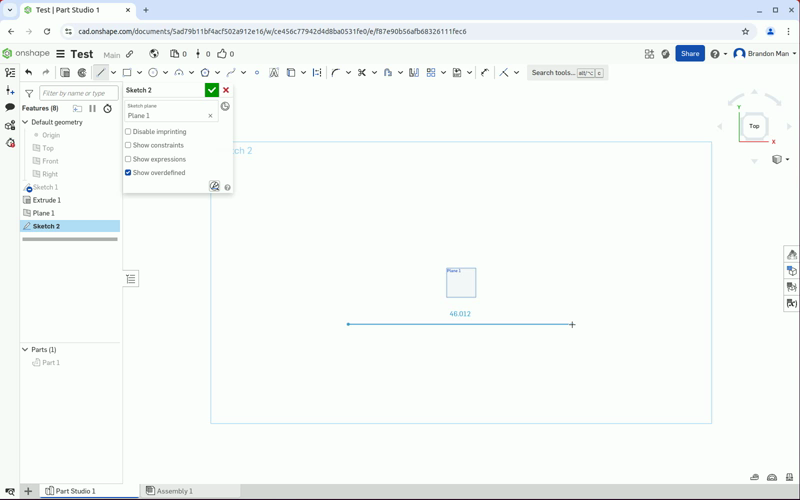
key_up(shift)
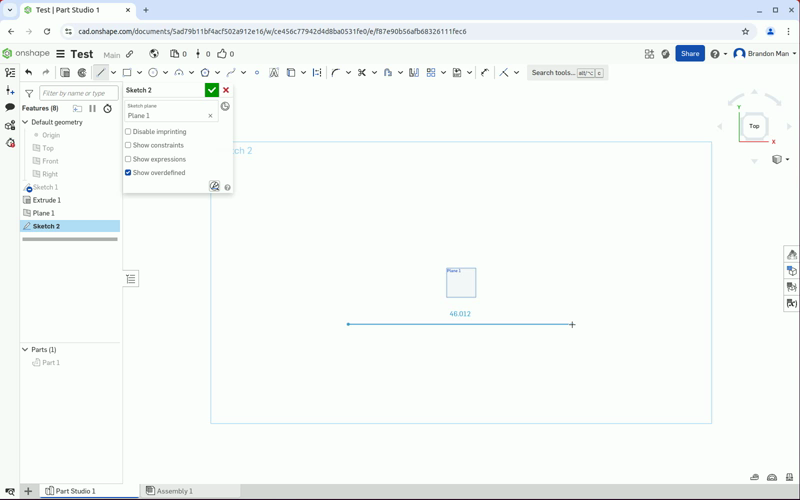
key_down(shift)
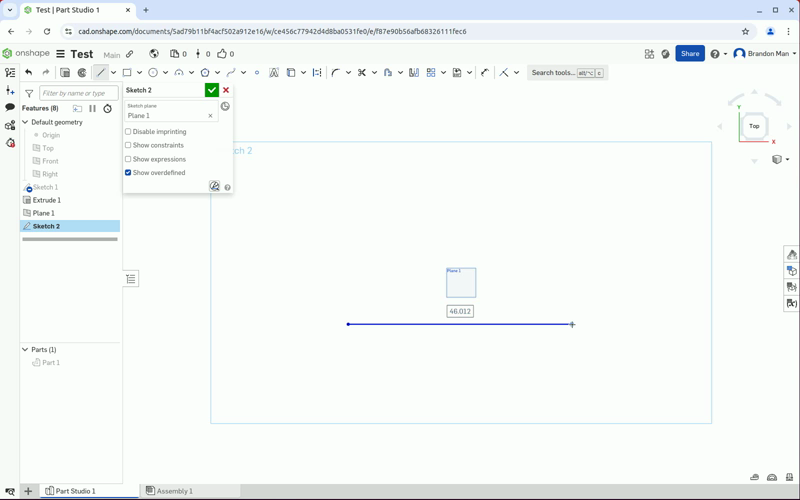
mouse_move(572, 241)
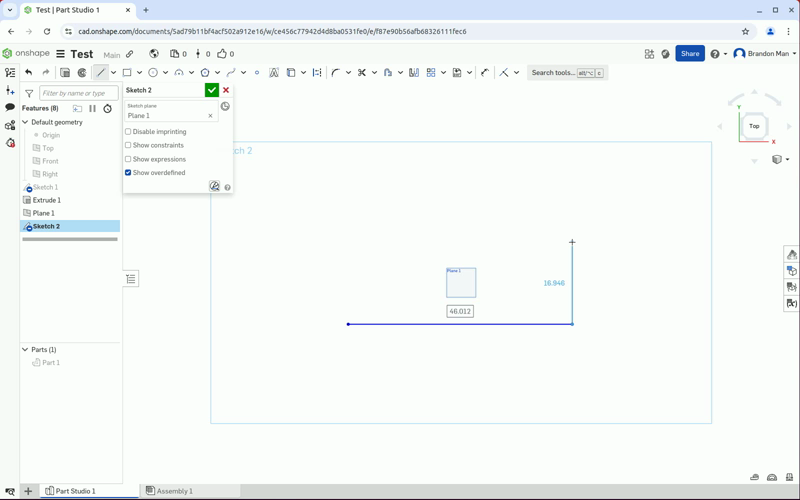
click(572, 241)
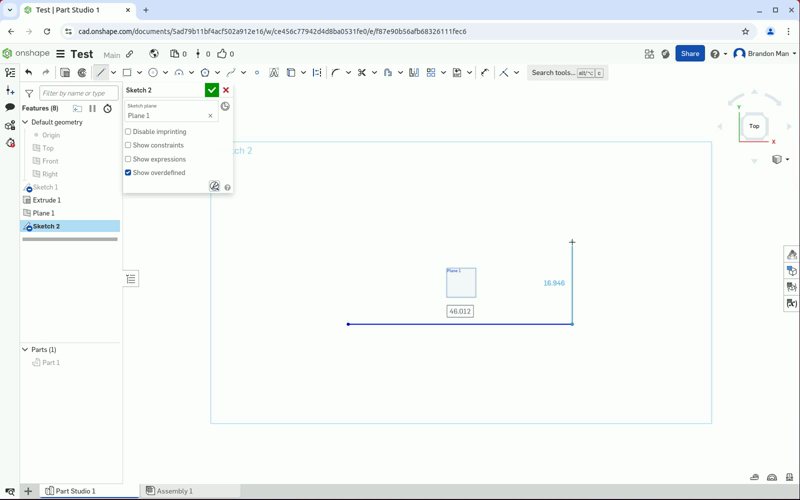
key_up(shift)
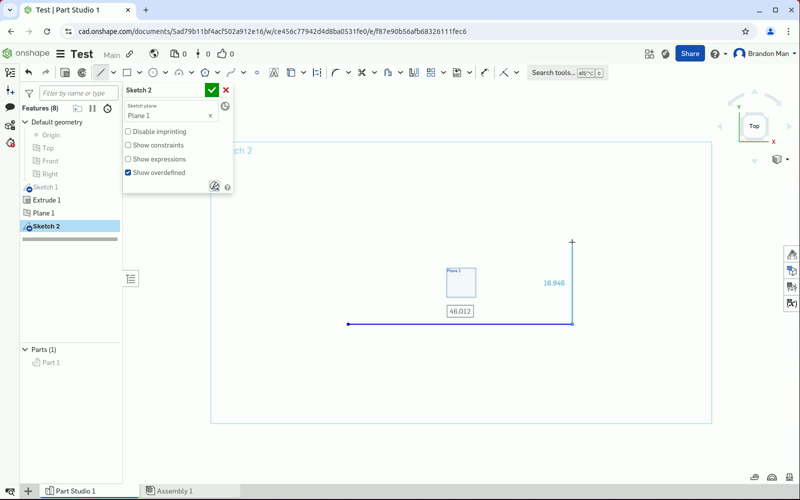
key_down(shift)
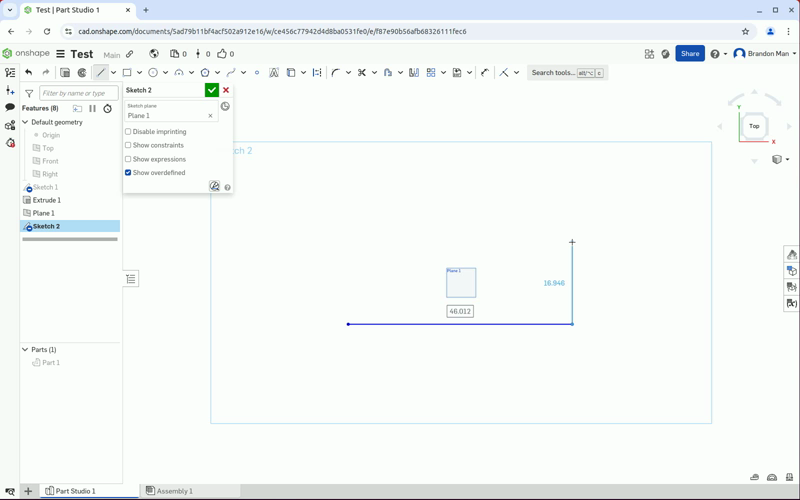
mouse_move(348, 241)
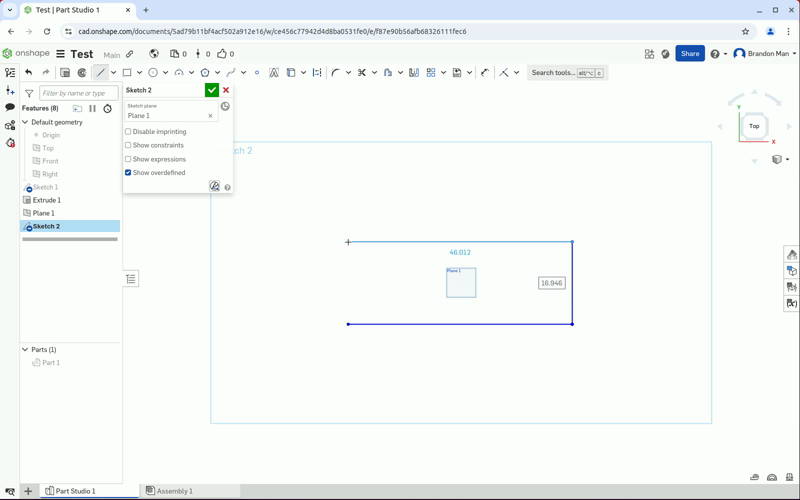
click(348, 241)
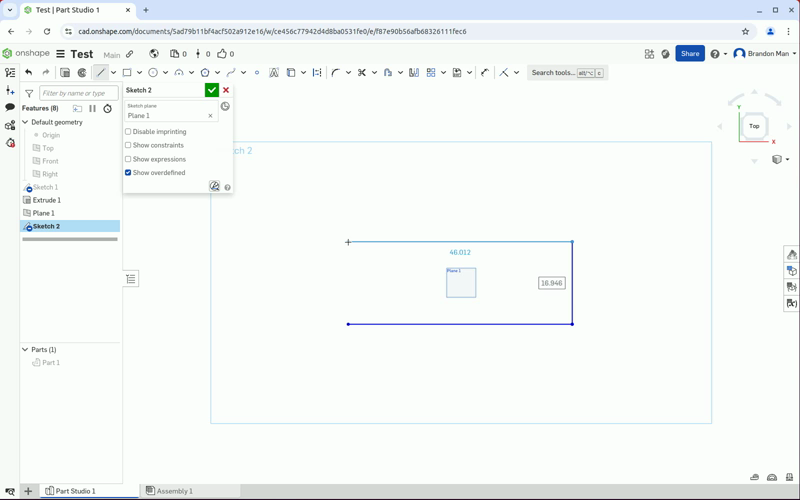
key_up(shift)
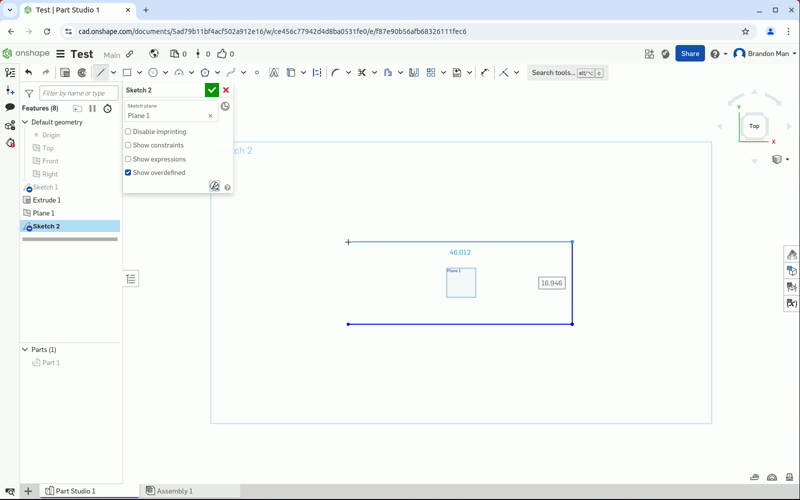
key_down(shift)
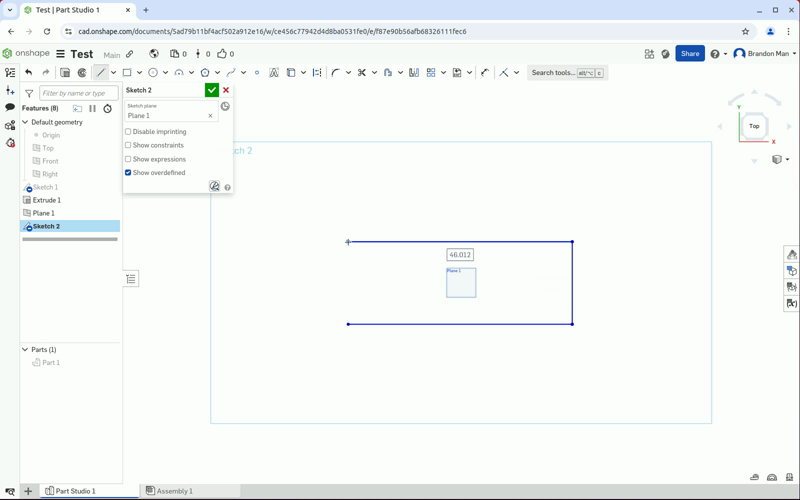
mouse_move(348, 324)
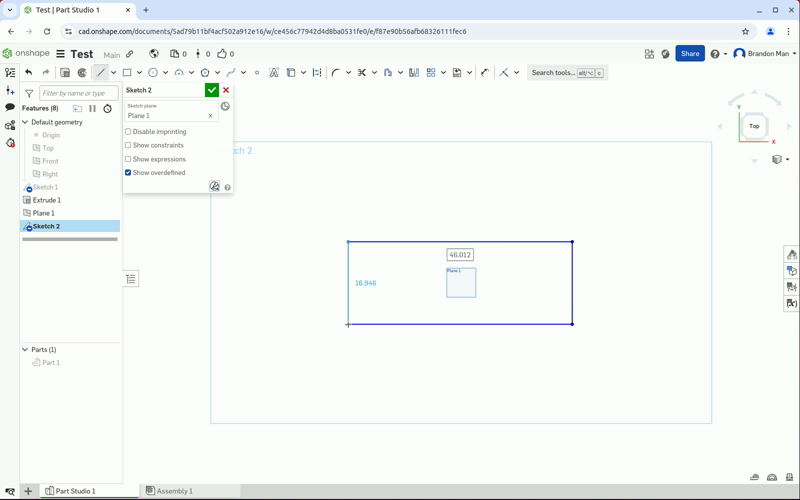
key_up(shift)
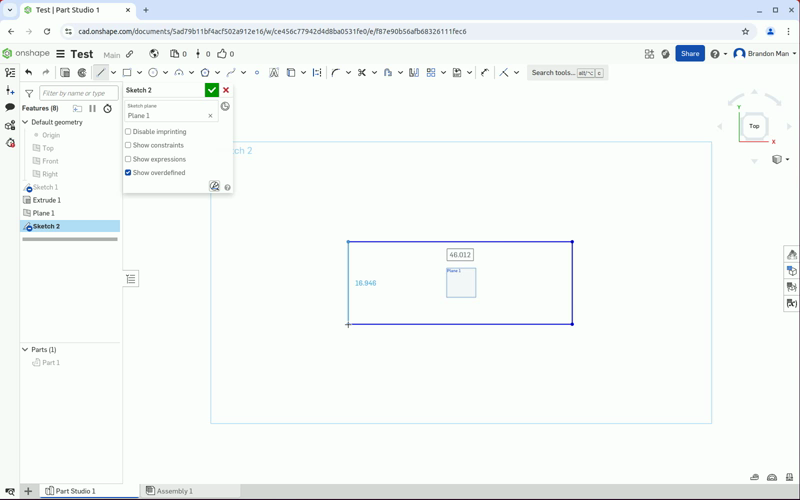
click(348, 324)
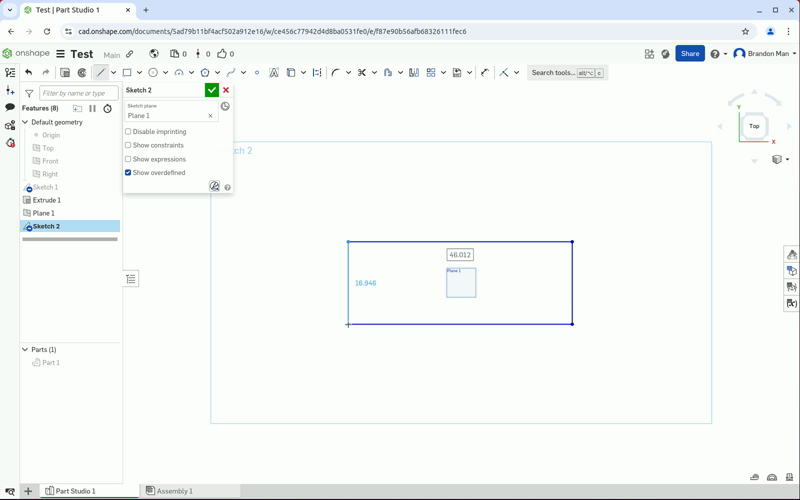
key(esc)
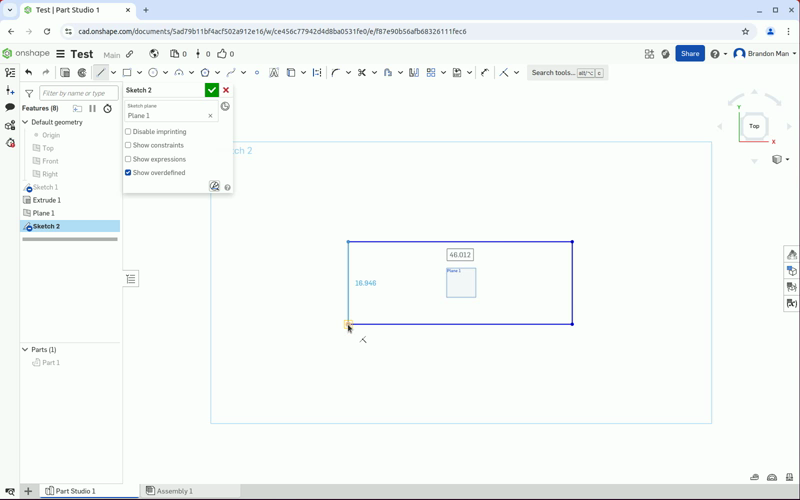
mouse_move(446, 283)
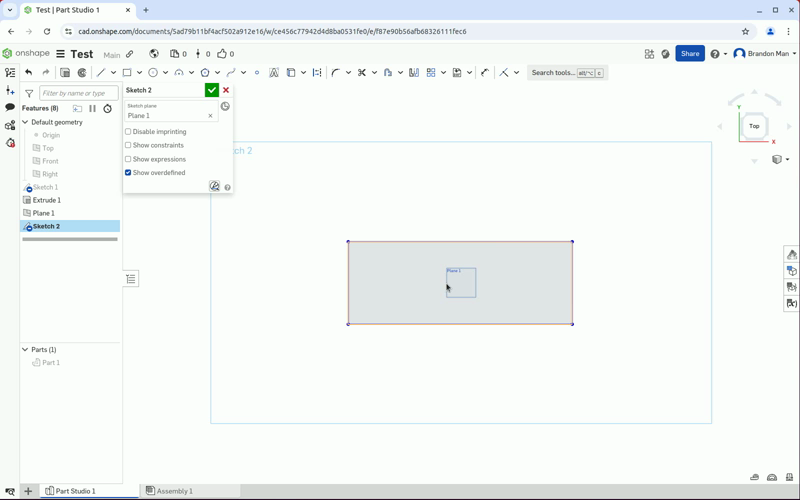
click(446, 283)
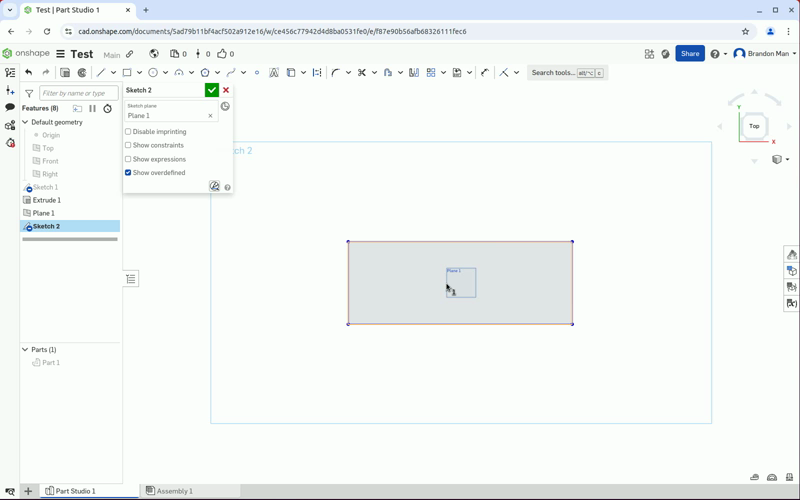
mouse_move(73, 352)
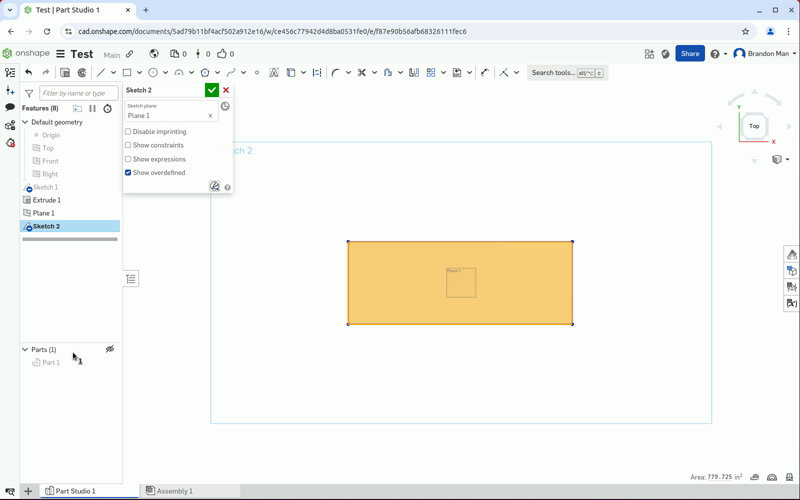
key(shift+y)
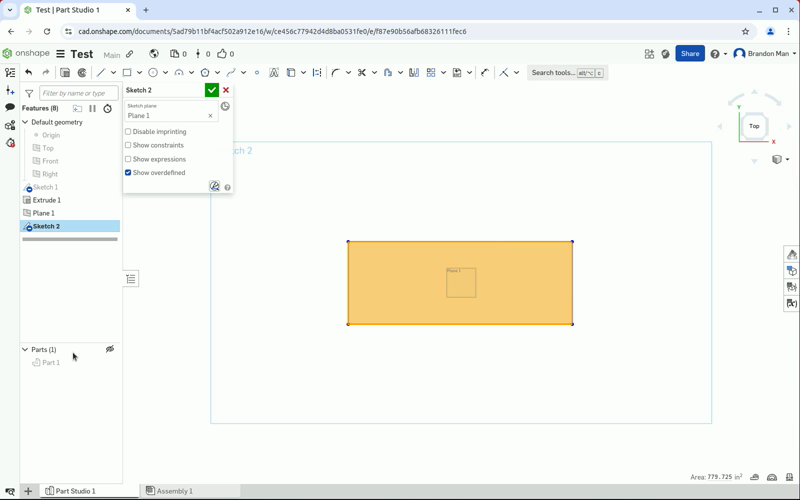
key(shift+e)
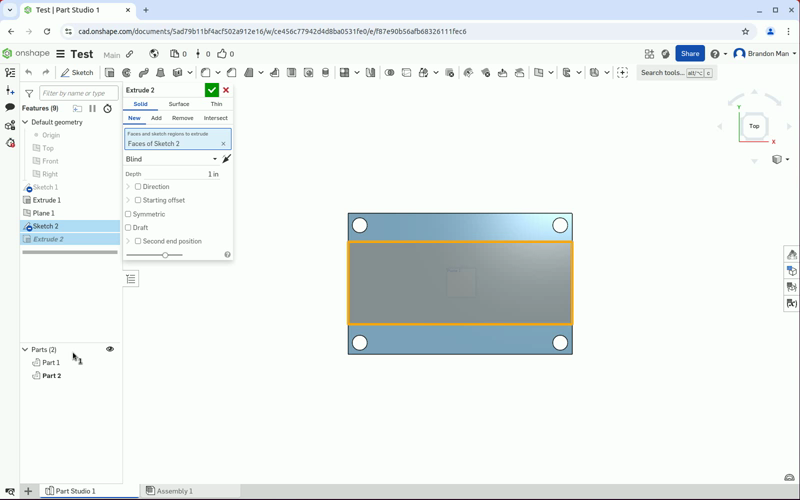
mouse_move(143, 106)
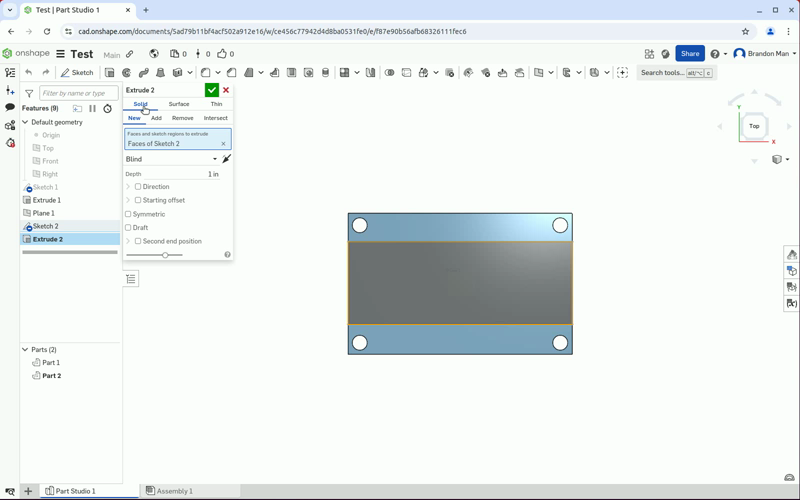
click(143, 106)
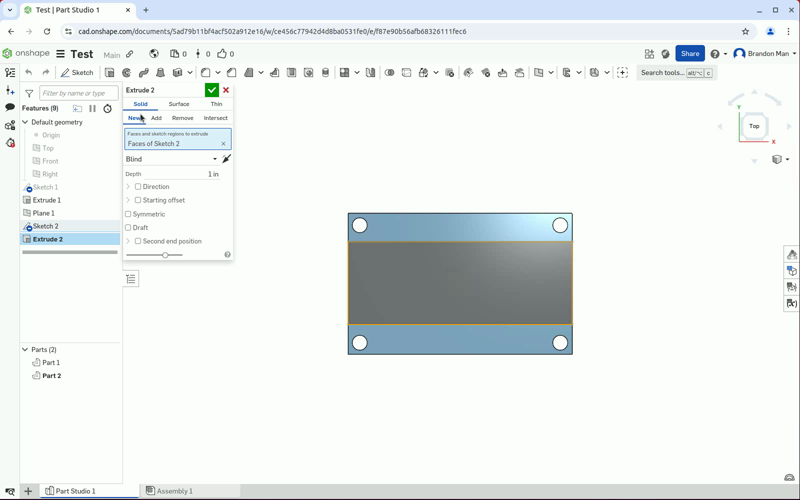
mouse_move(137, 120)
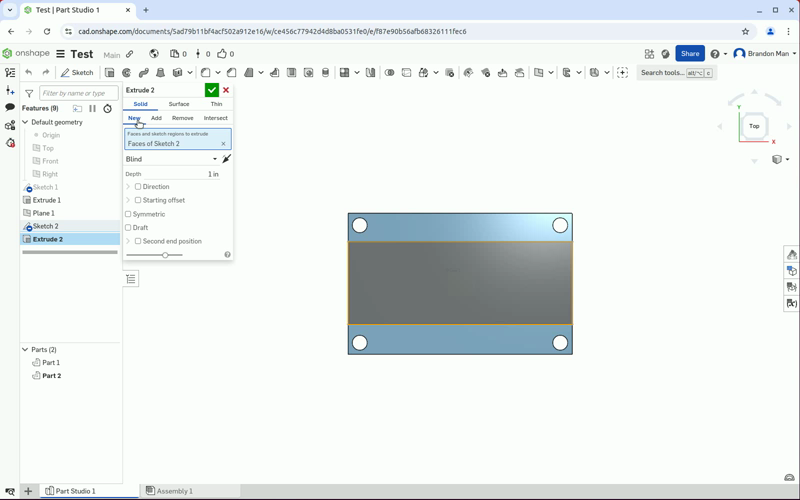
click(137, 120)
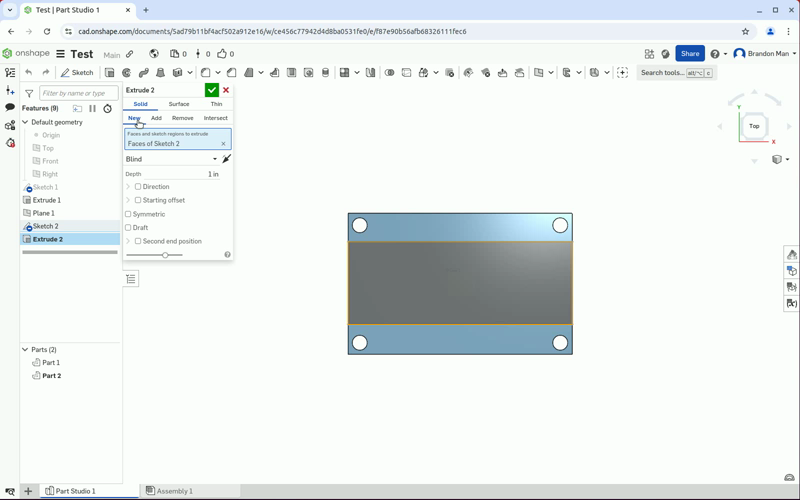
key(tab, 4)
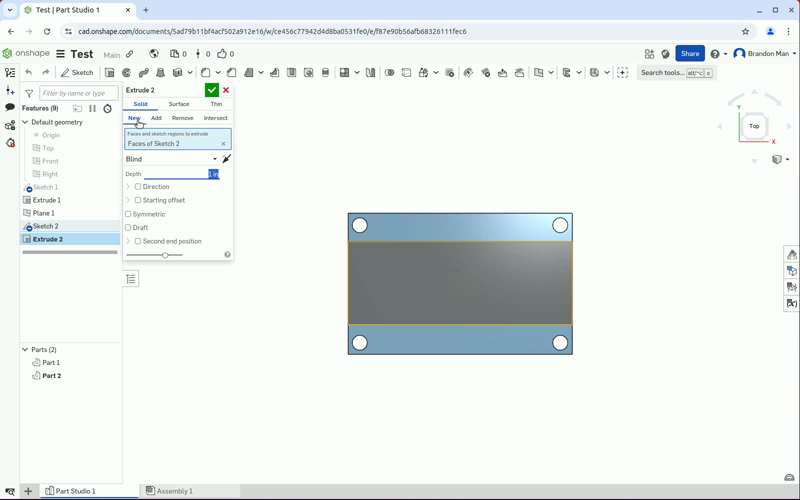
text(8.425)
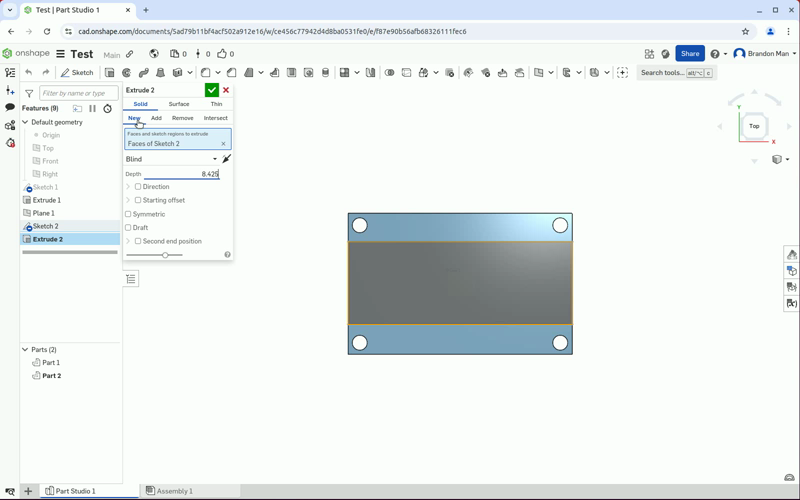
key(enter)
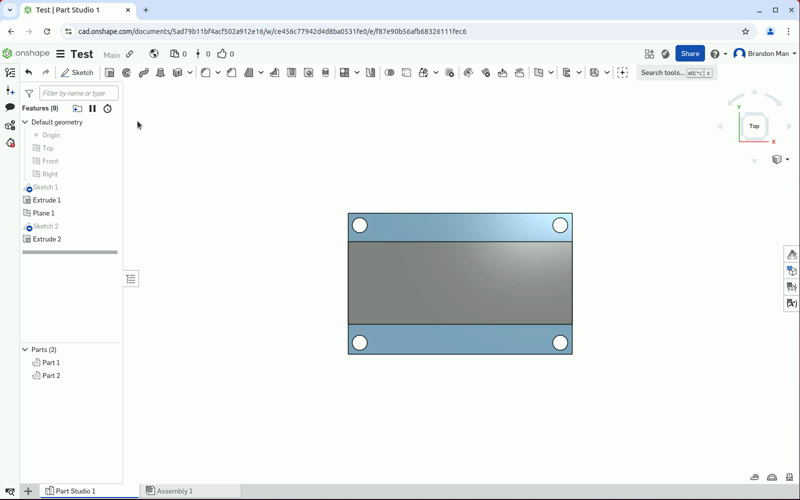
key(shift+h)
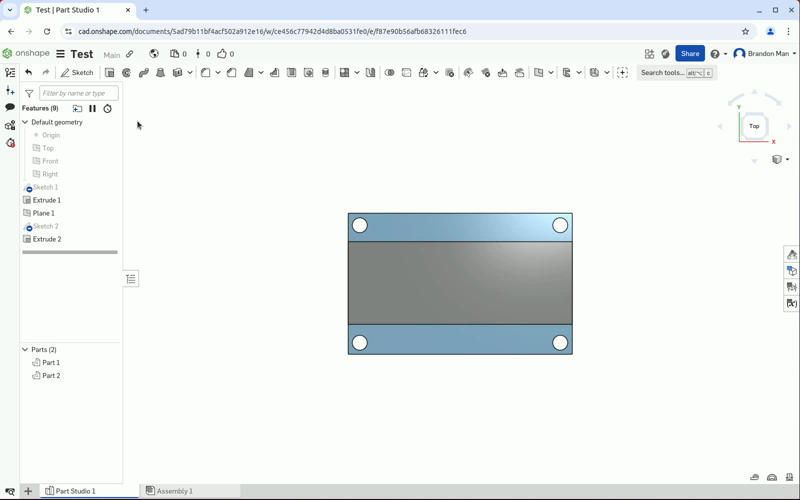
key(shift+h)
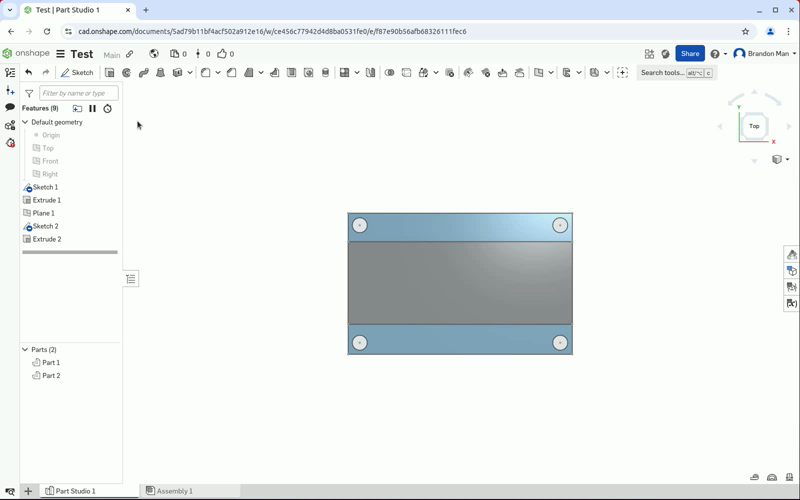
key(shift+7)
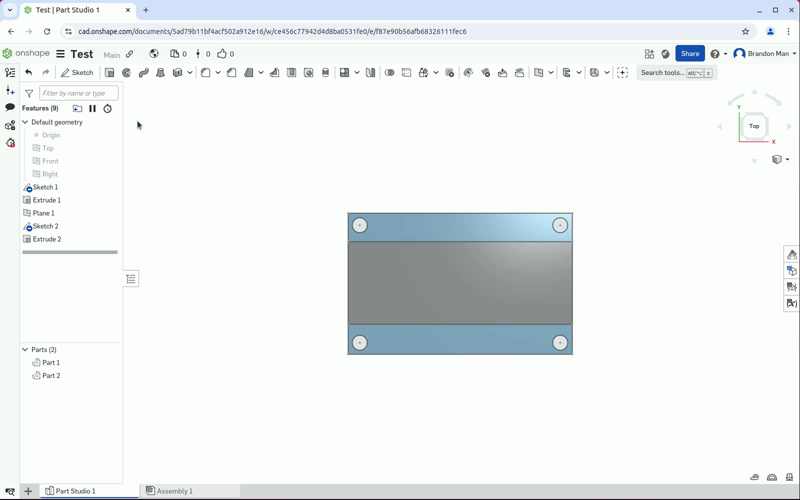
key(up, 3)
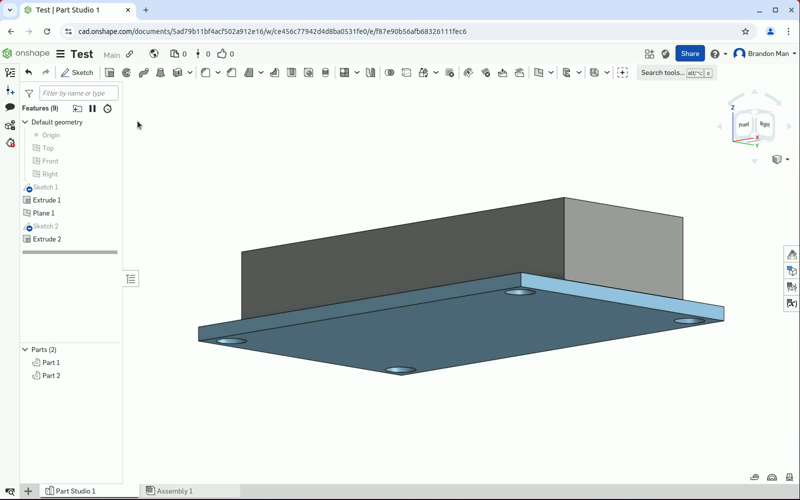
key(left, 3)
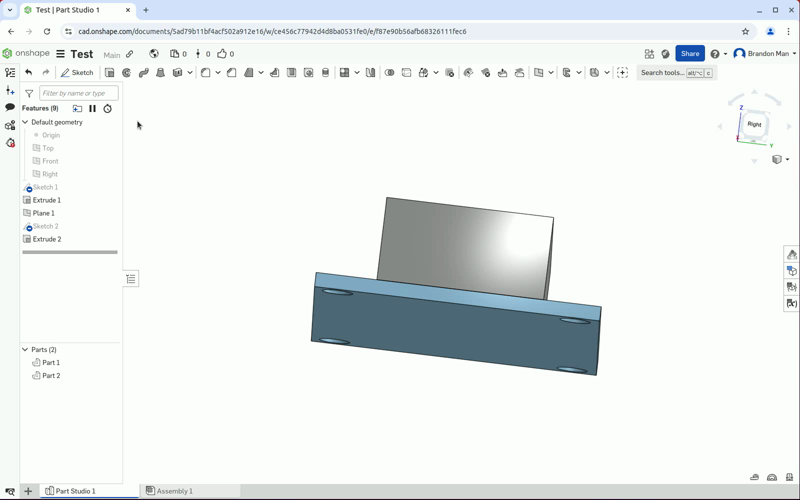
key(right, 3)
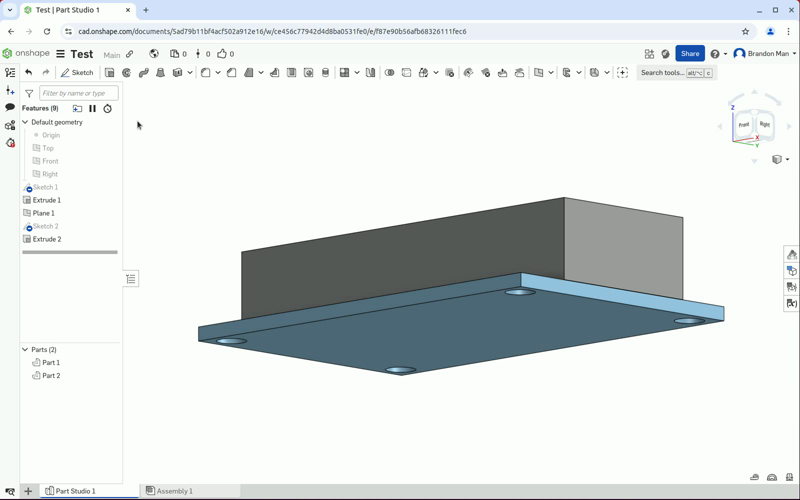
key(down, 3)
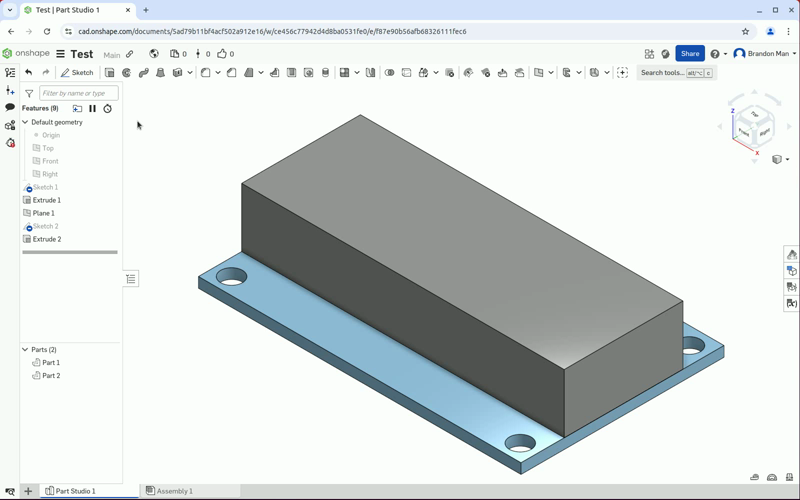
mouse_move(73, 189)
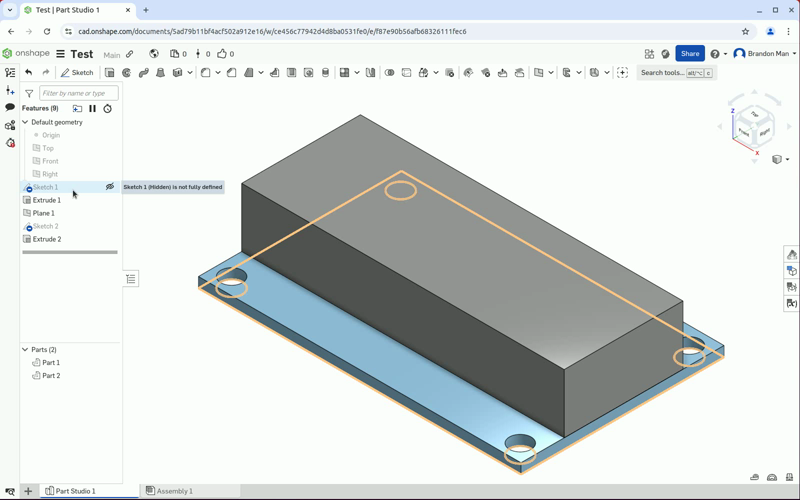
click(73, 189)